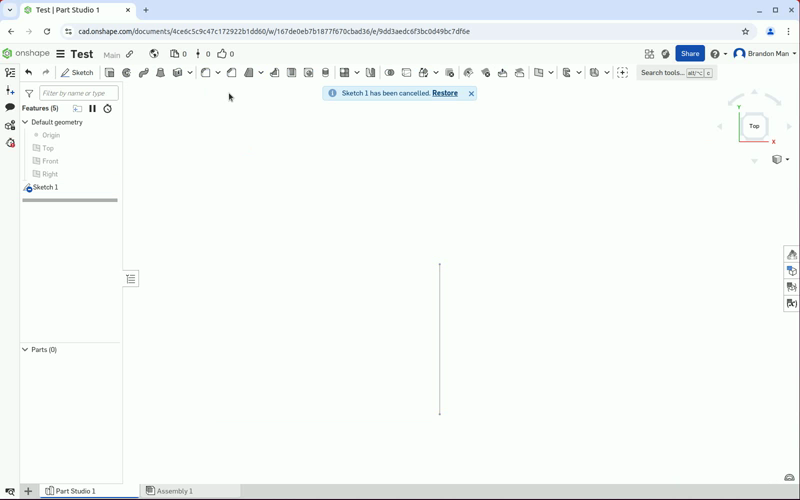
key(shift+h)
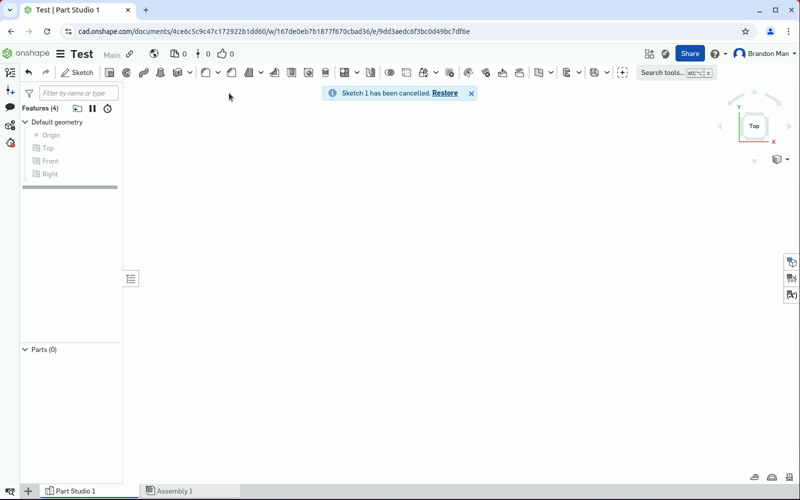
mouse_move(73, 352)
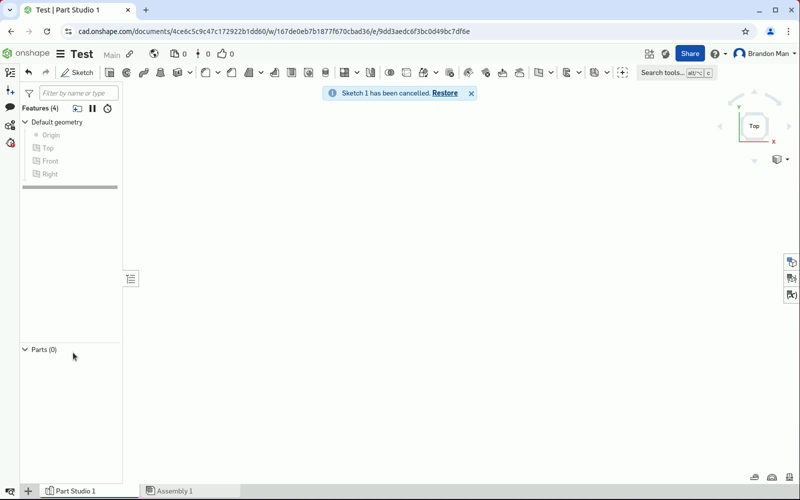
key(y)
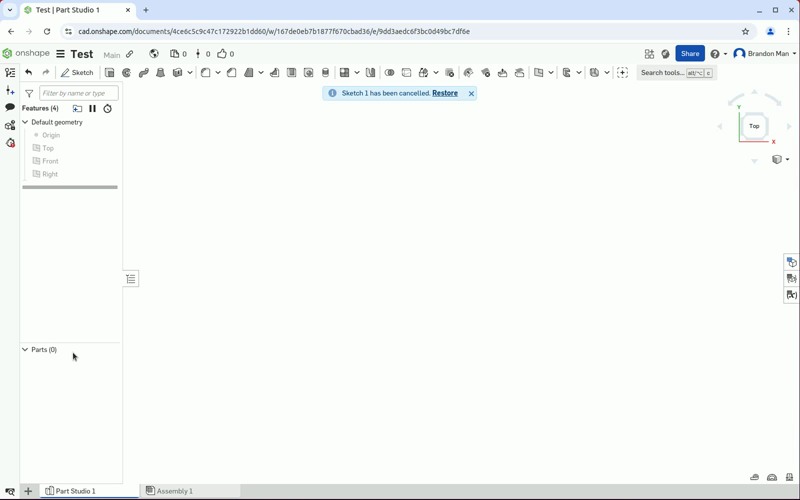
key(shift+p)
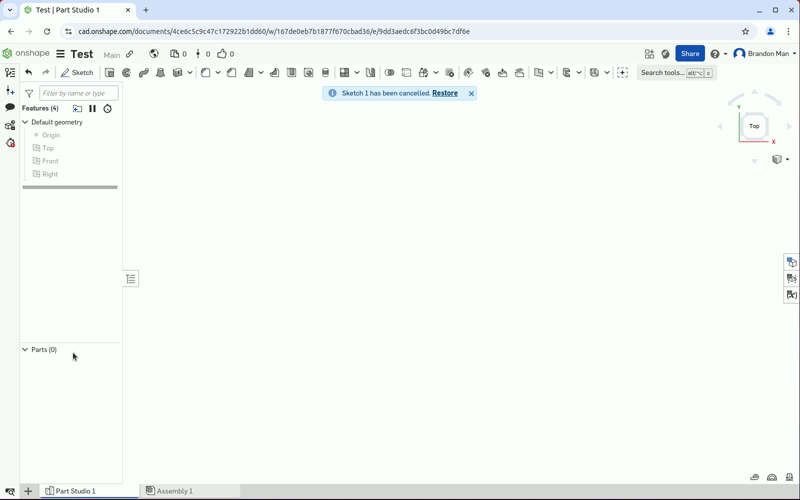
key(space)
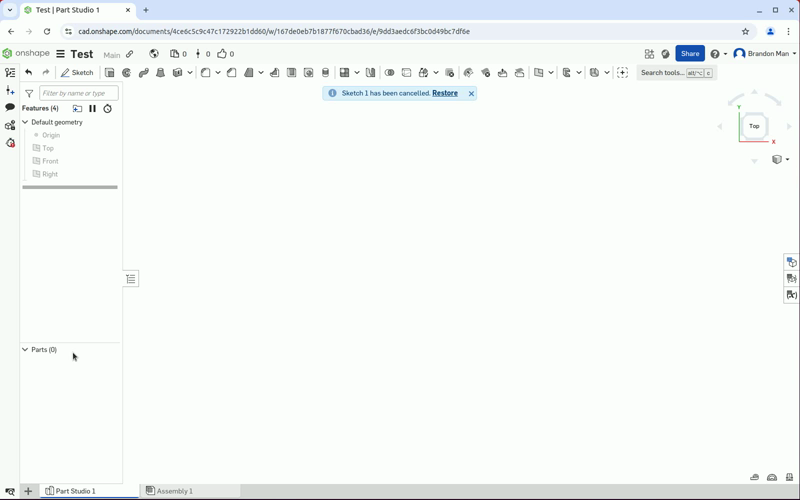
key_down(shift)
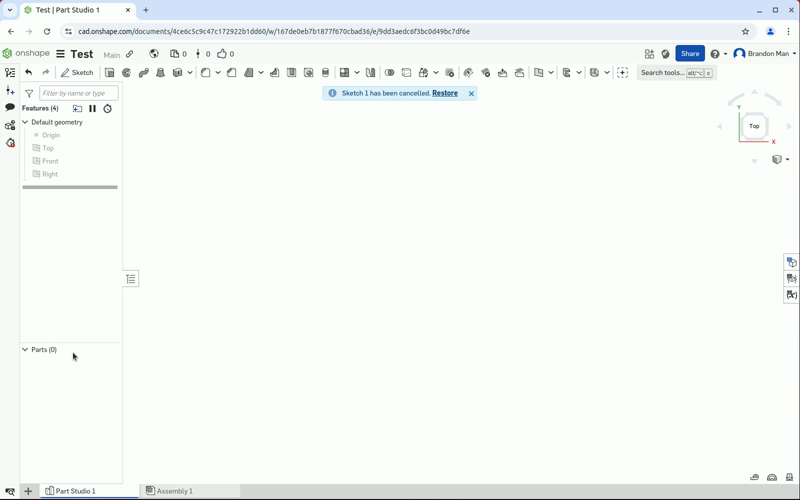
key(up)
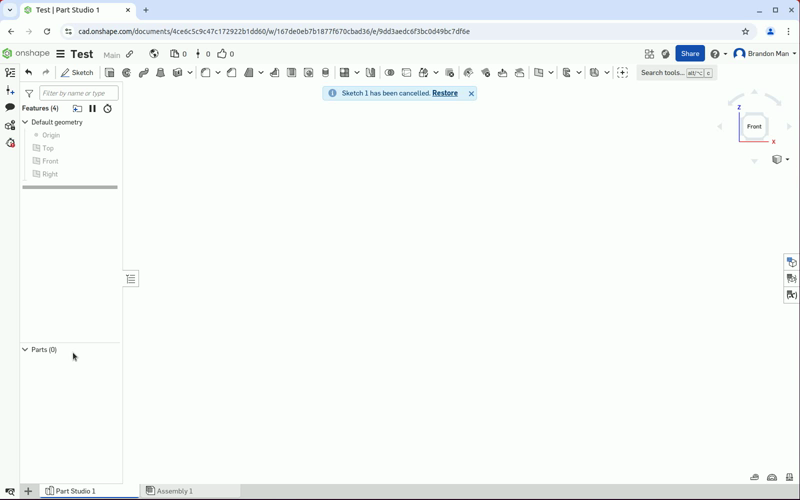
key_up(shift)
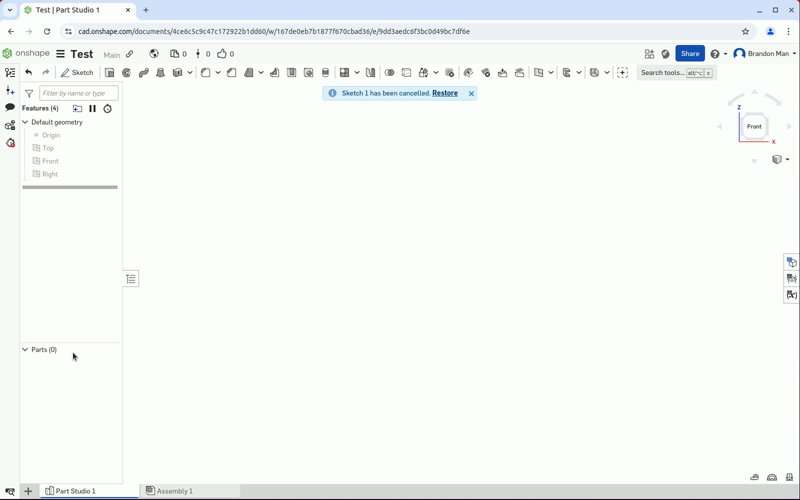
key(space)
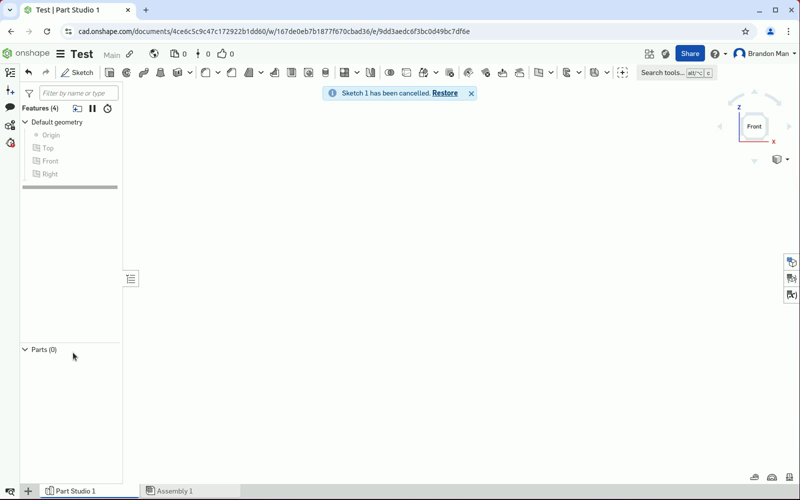
key_down(shift)
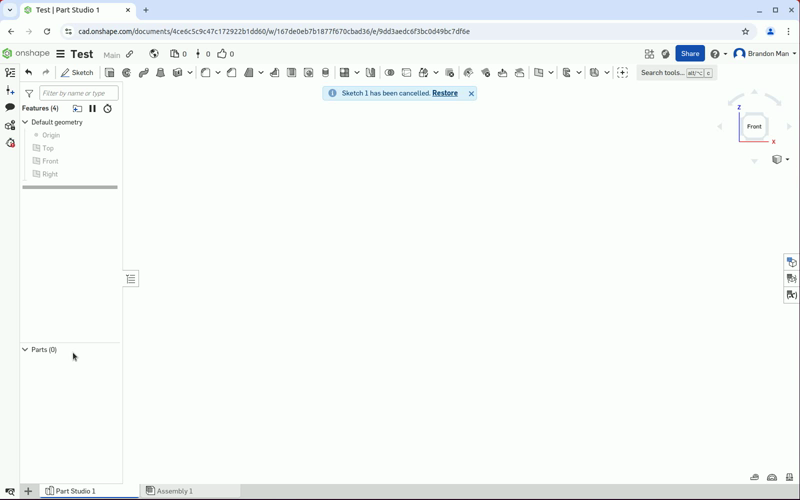
key(left)
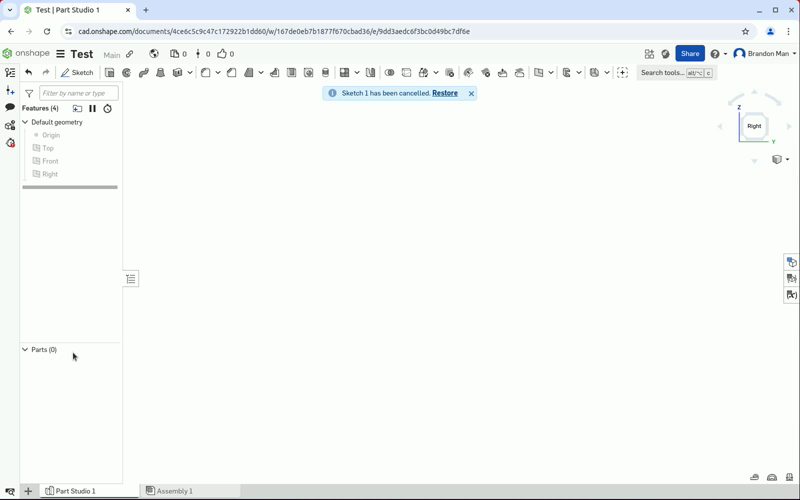
key_up(shift)
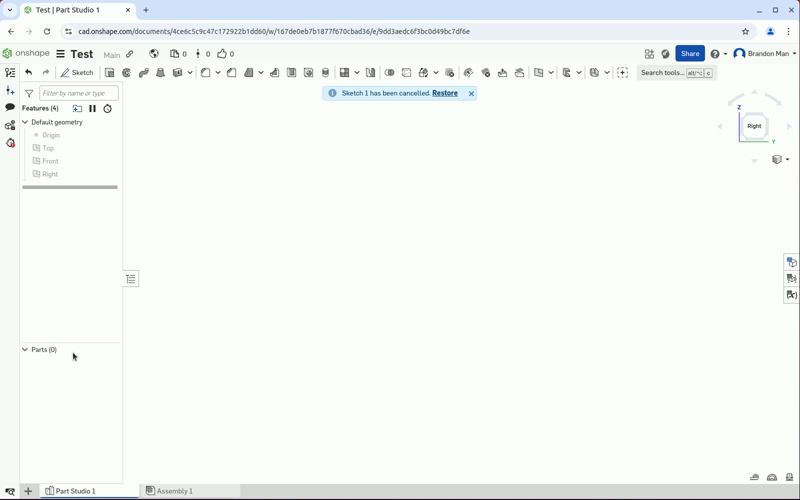
mouse_move(73, 352)
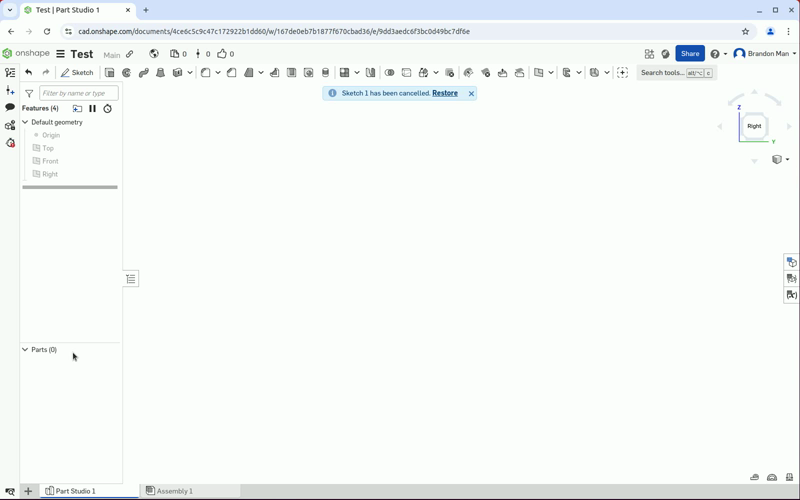
key(shift+y)
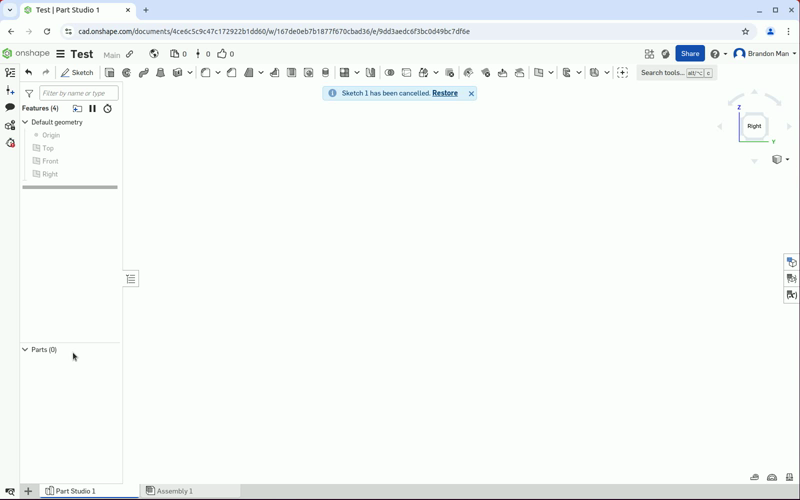
key(shift+s)
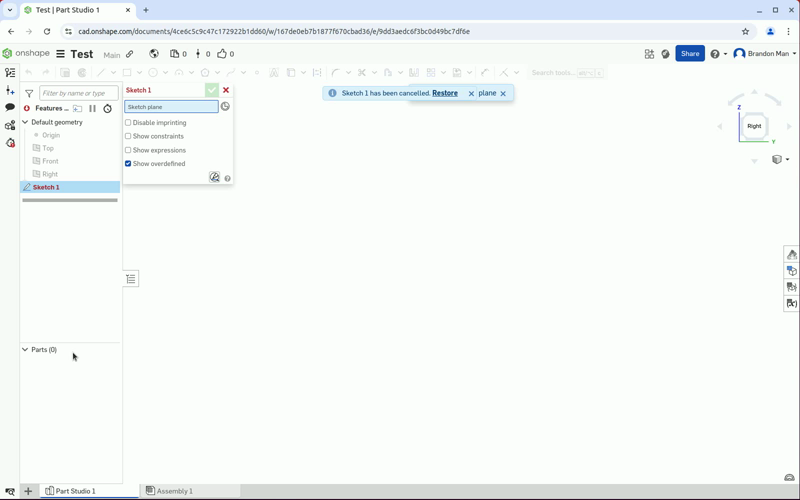
mouse_move(73, 176)
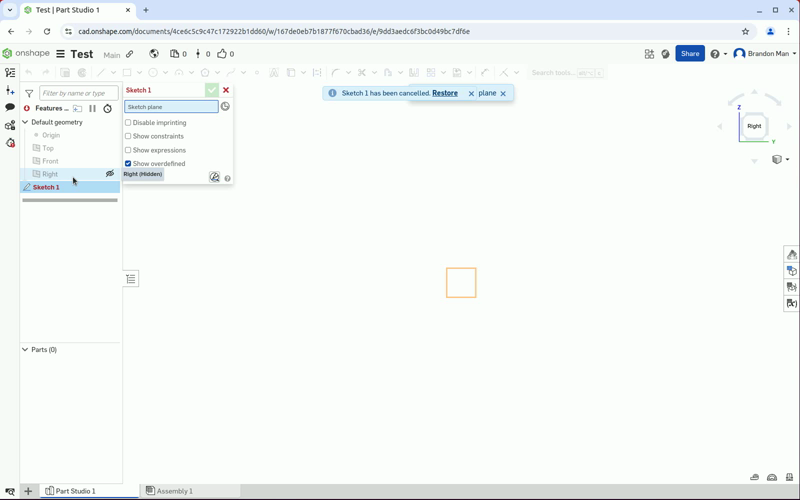
click(73, 176)
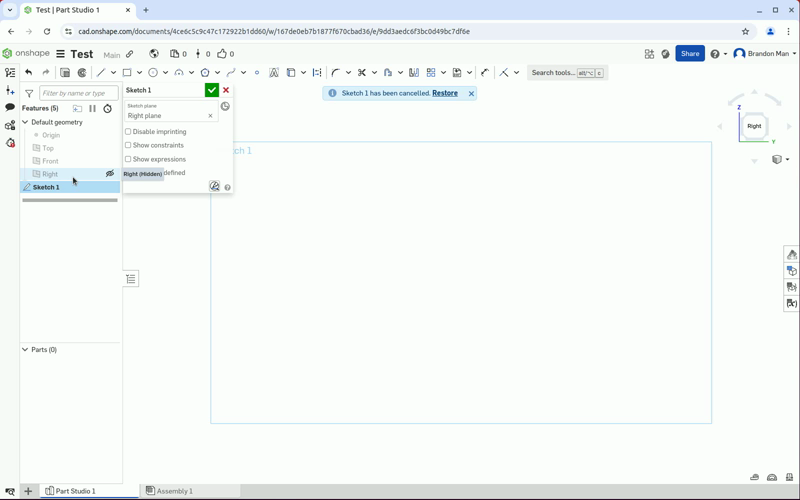
mouse_move(73, 352)
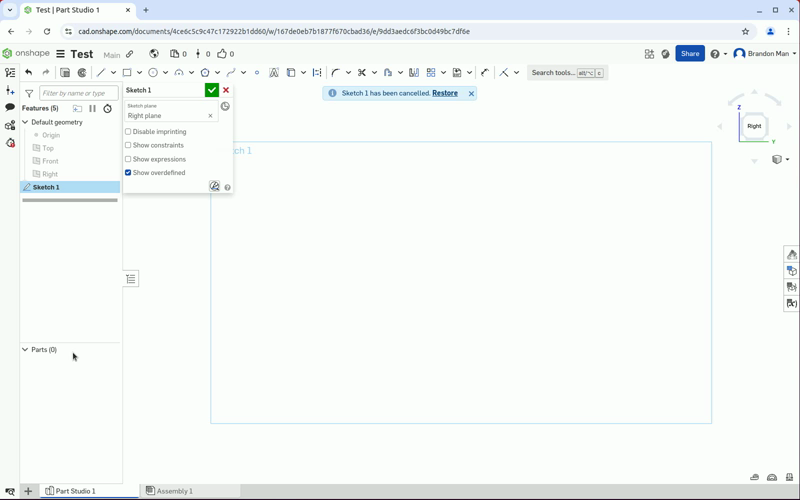
key(y)
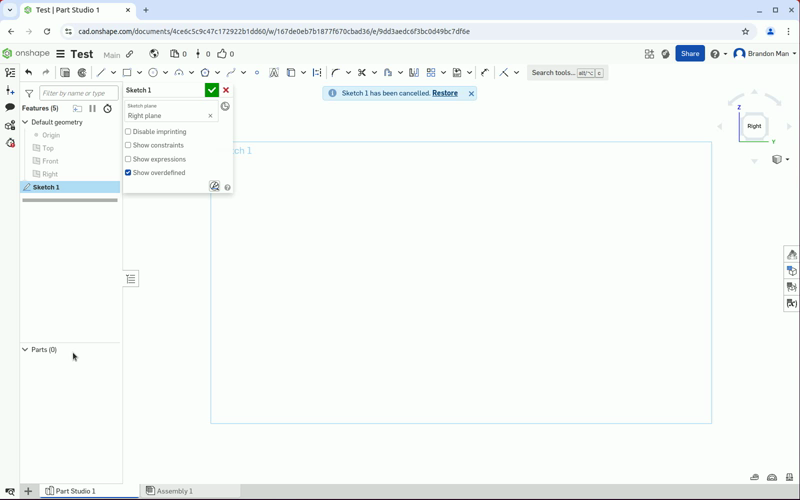
key(l)
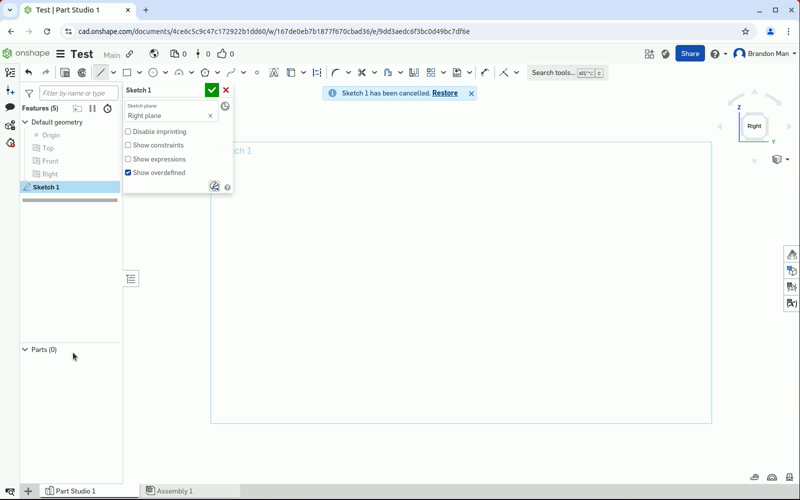
key_down(shift)
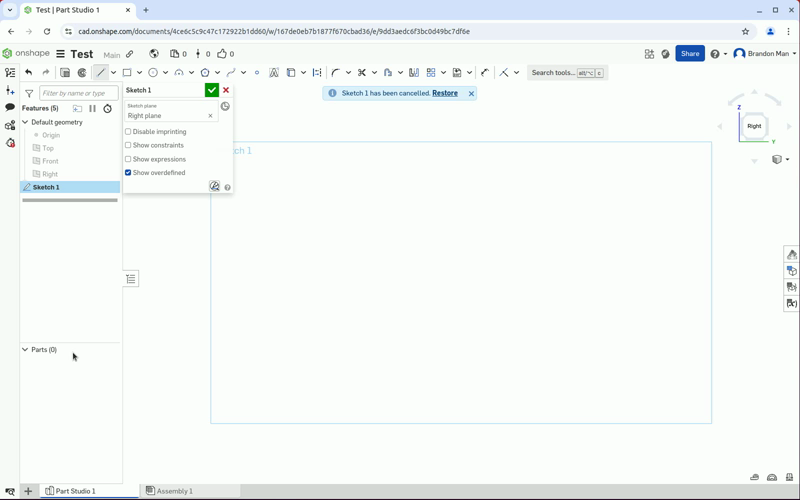
mouse_move(460, 282)
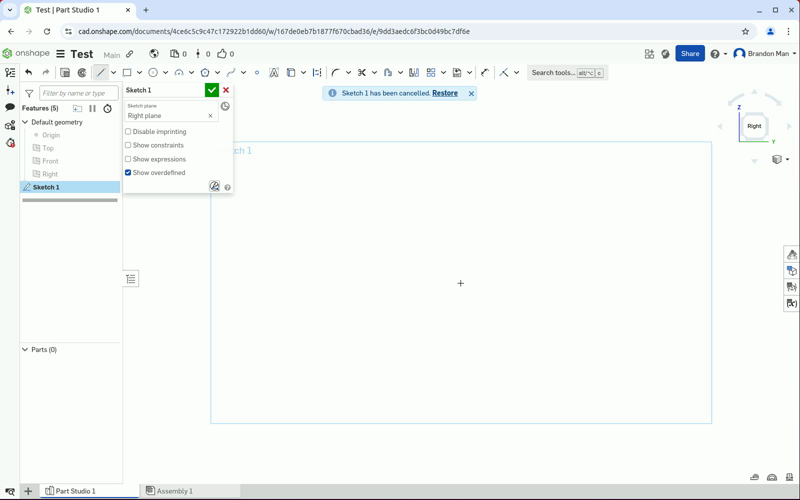
click(460, 282)
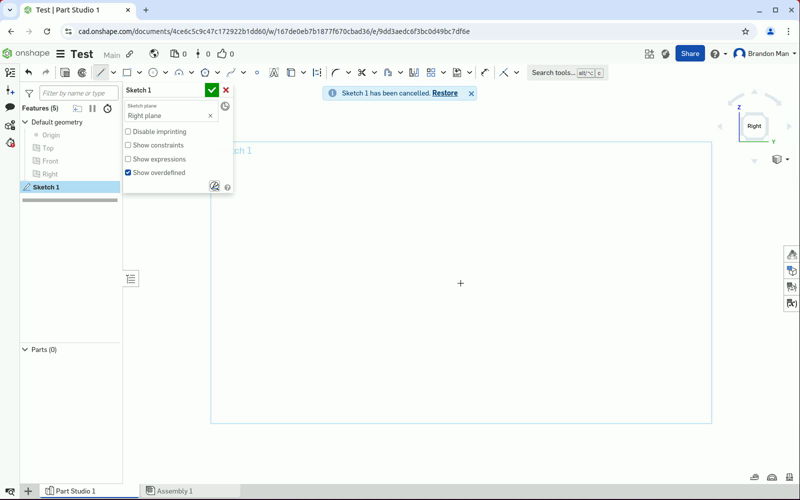
key_up(shift)
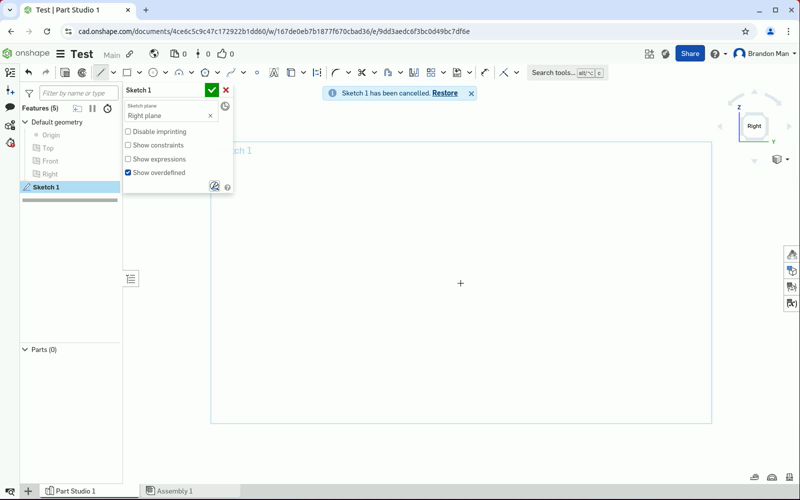
key_down(shift)
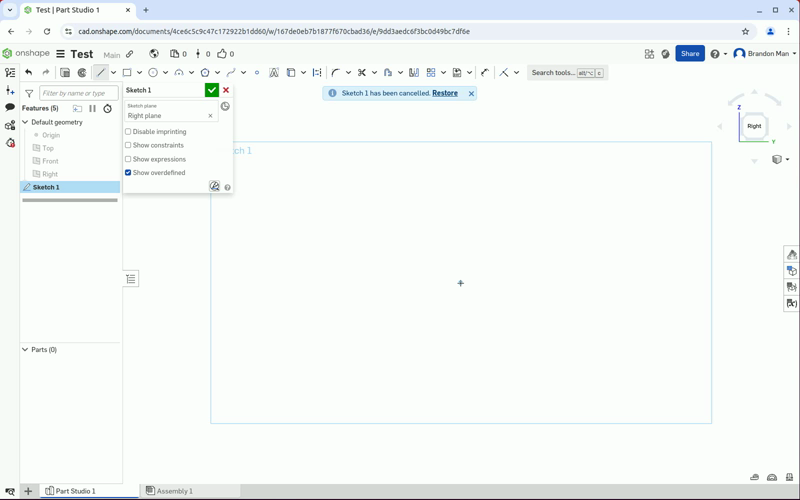
mouse_move(490, 282)
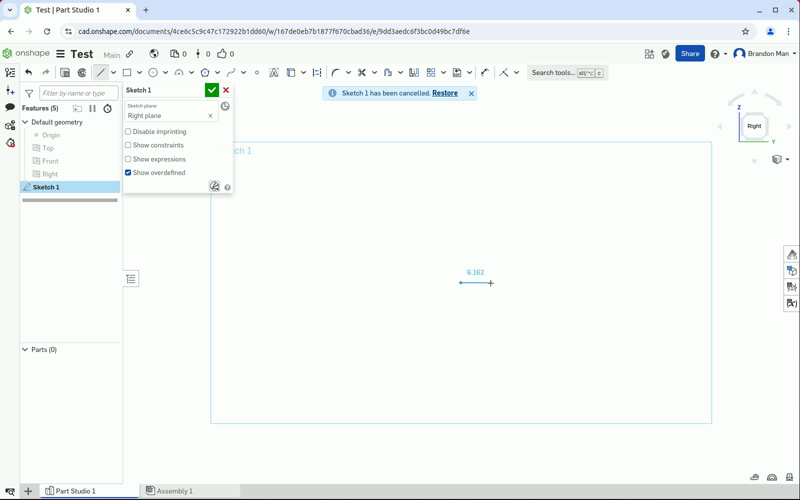
mouse_move(517, 282)
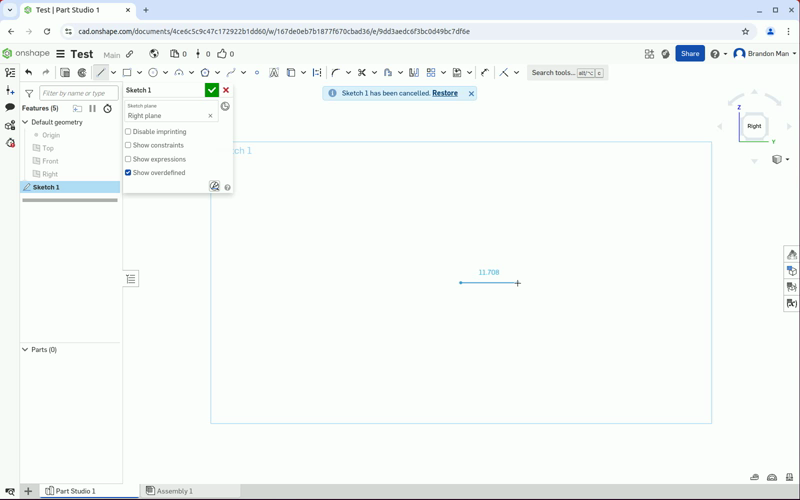
click(517, 282)
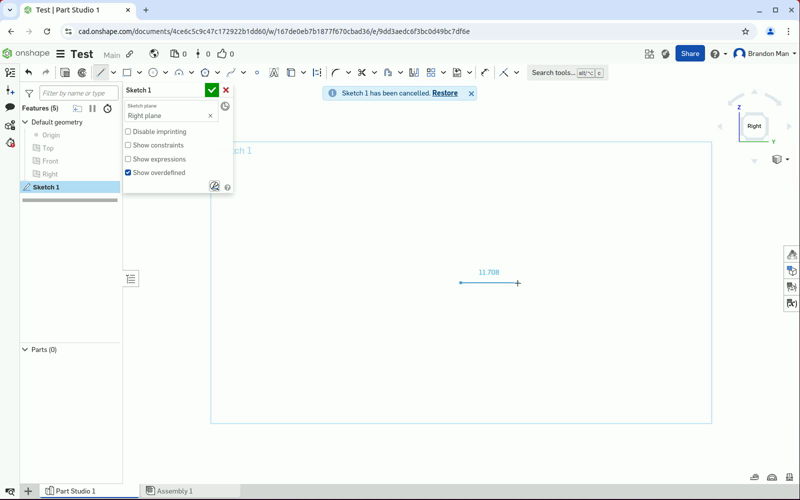
key_up(shift)
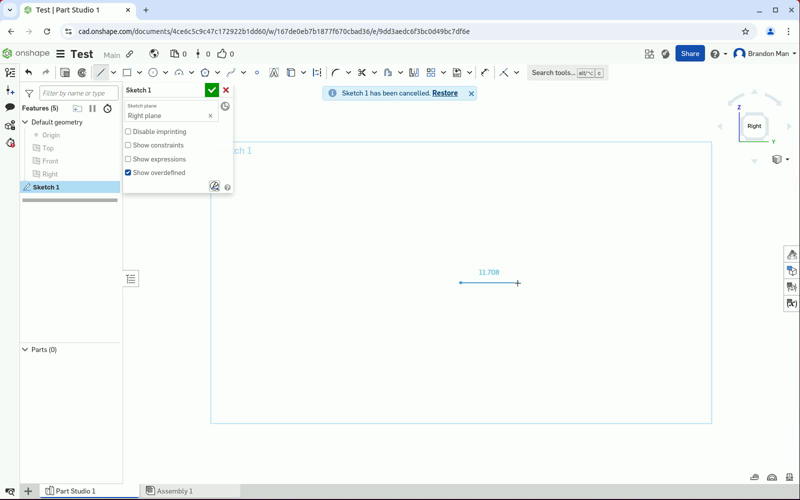
key_down(shift)
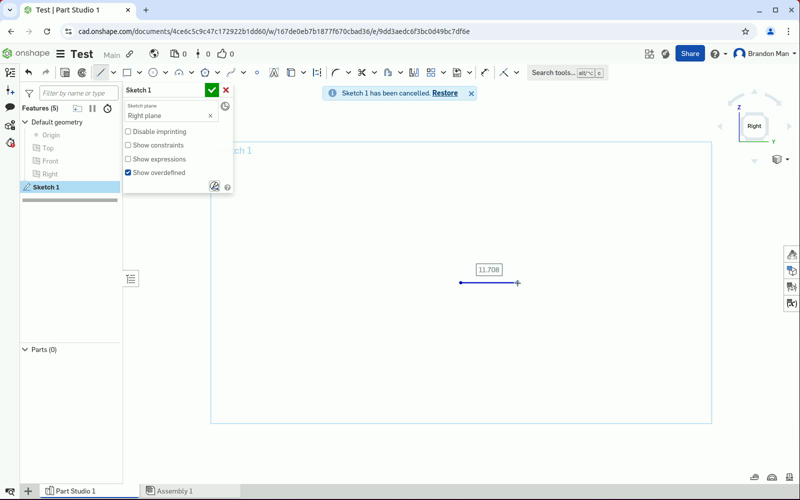
mouse_move(547, 282)
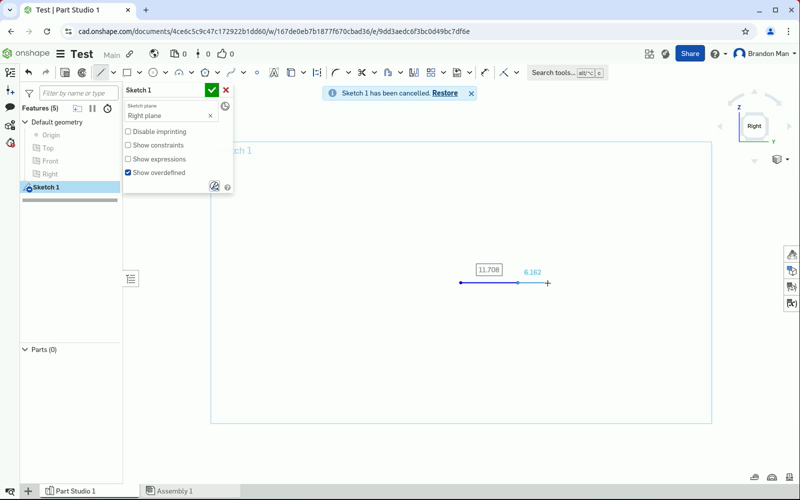
mouse_move(517, 226)
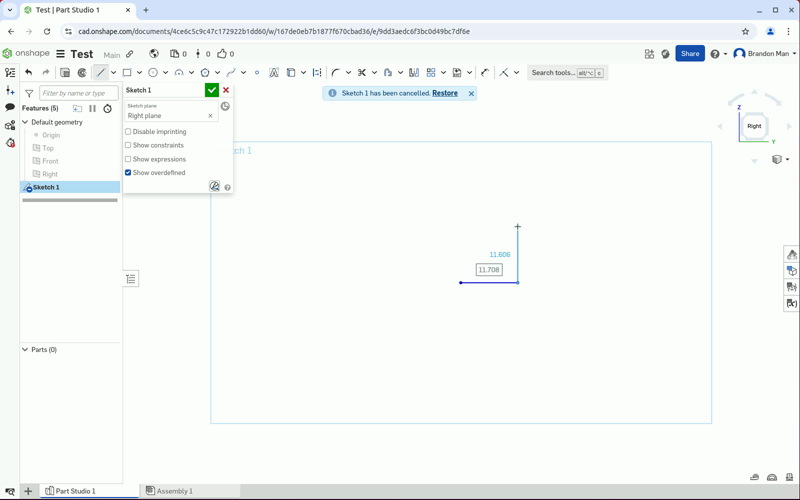
click(517, 226)
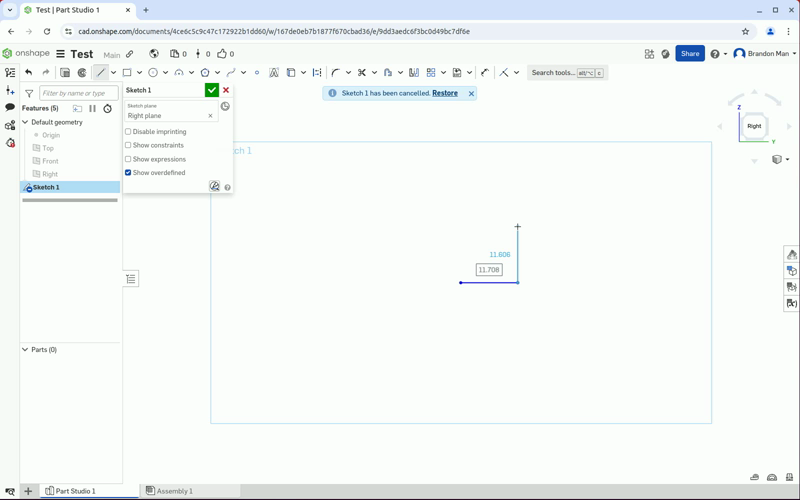
key_up(shift)
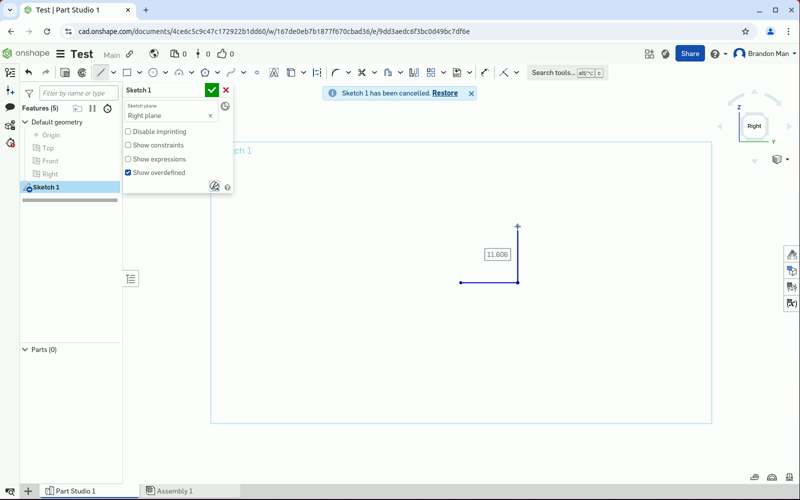
key_down(shift)
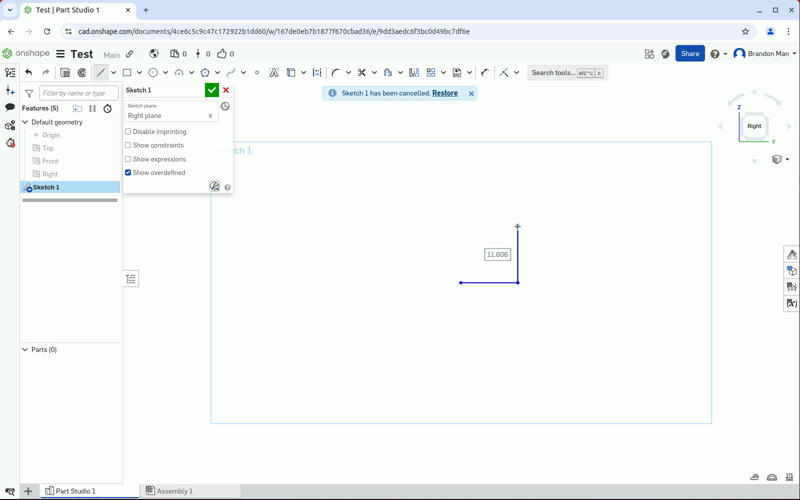
mouse_move(547, 226)
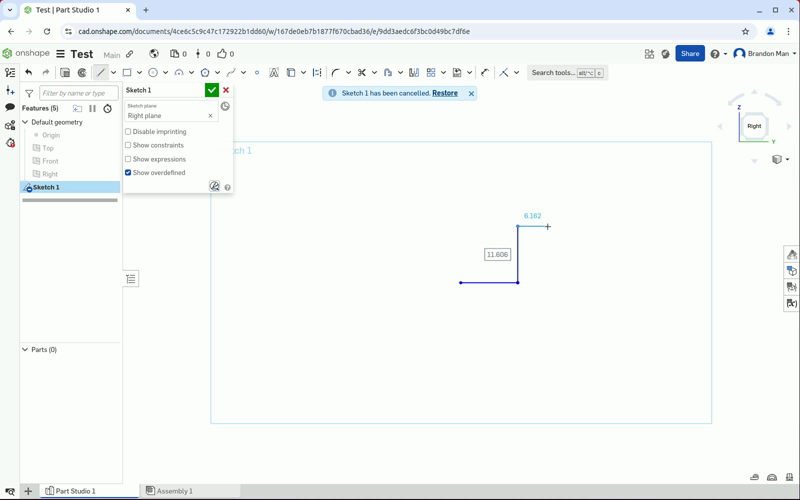
mouse_move(460, 226)
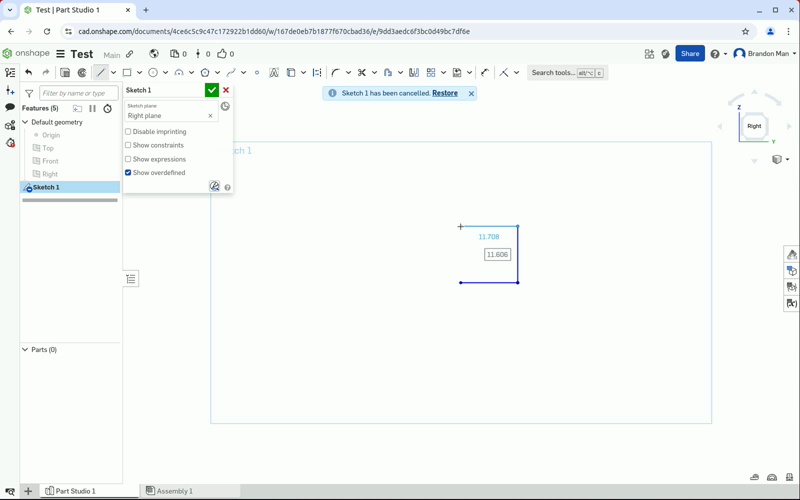
click(460, 226)
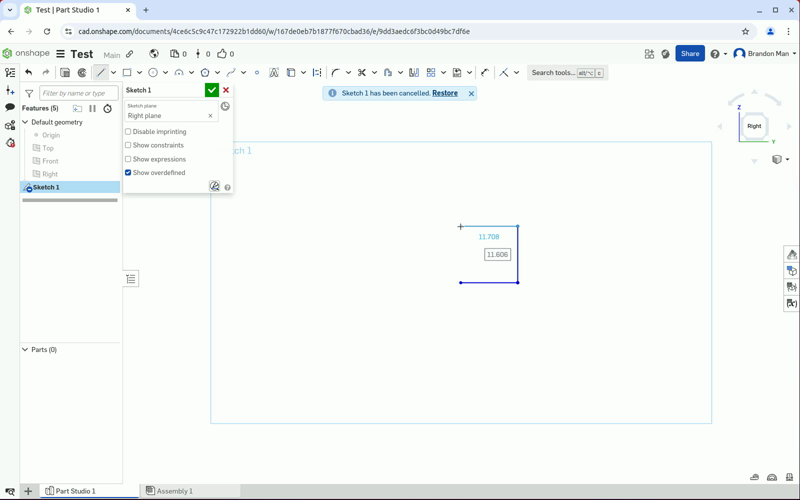
key_up(shift)
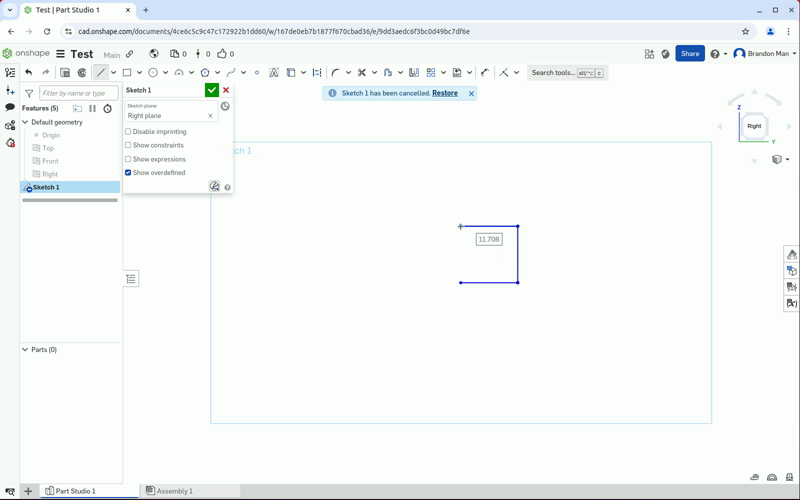
mouse_move(490, 226)
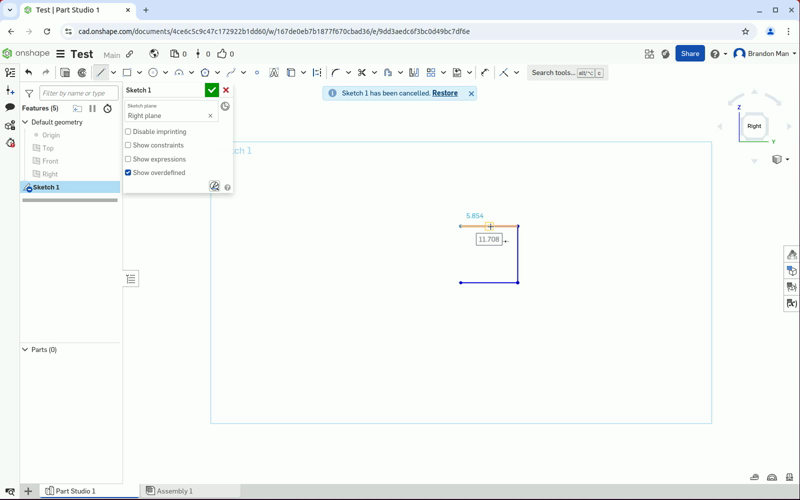
key_down(shift)
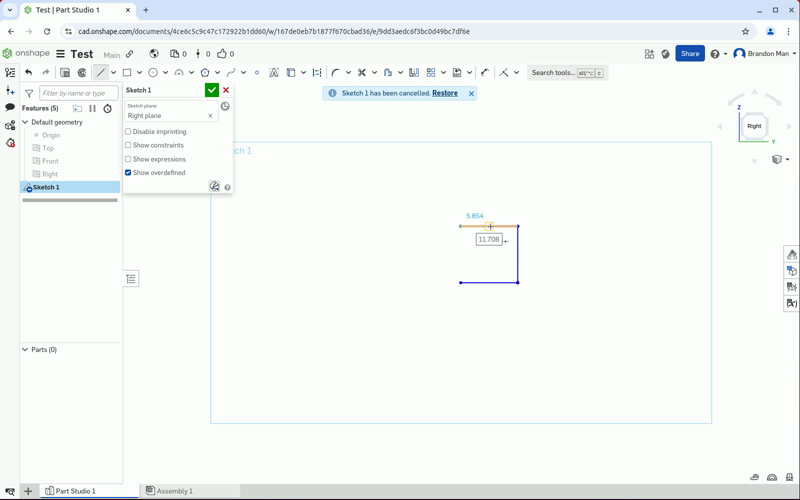
mouse_move(460, 282)
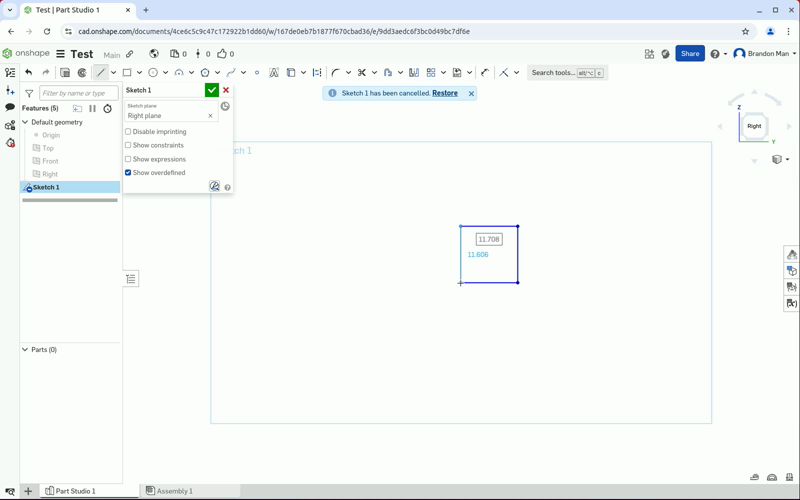
key_up(shift)
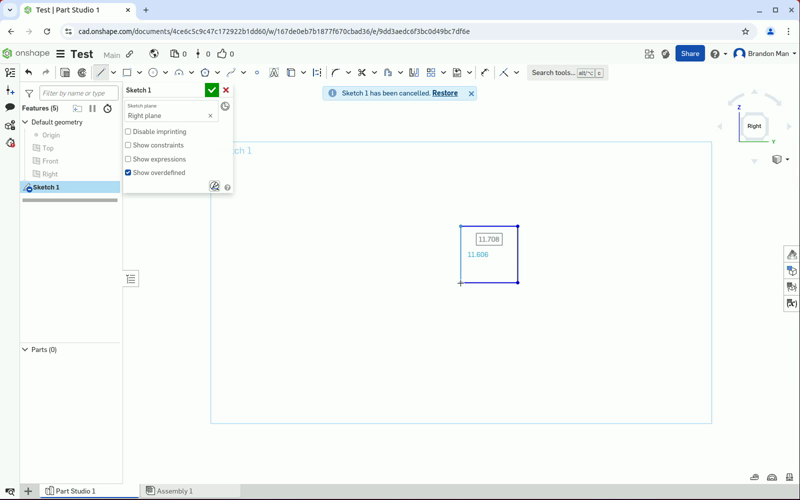
click(460, 282)
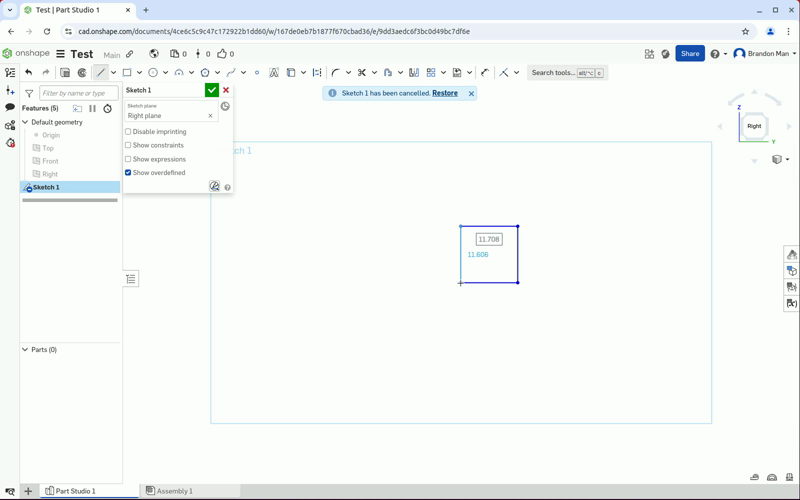
key(esc)
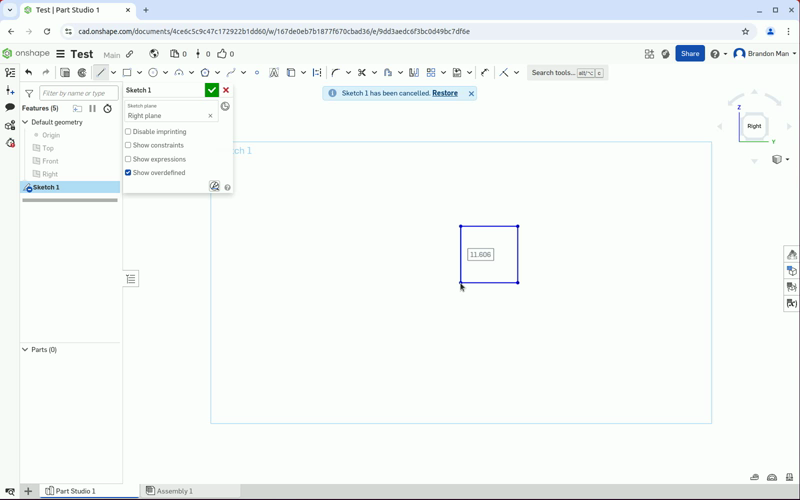
mouse_move(465, 254)
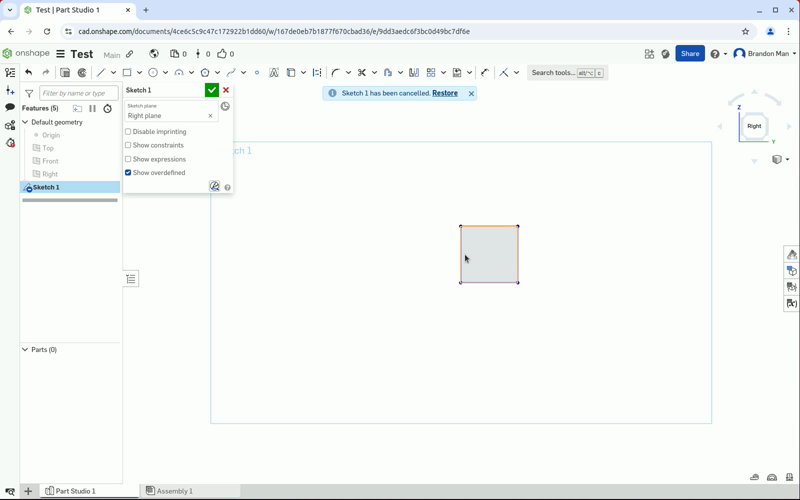
click(465, 254)
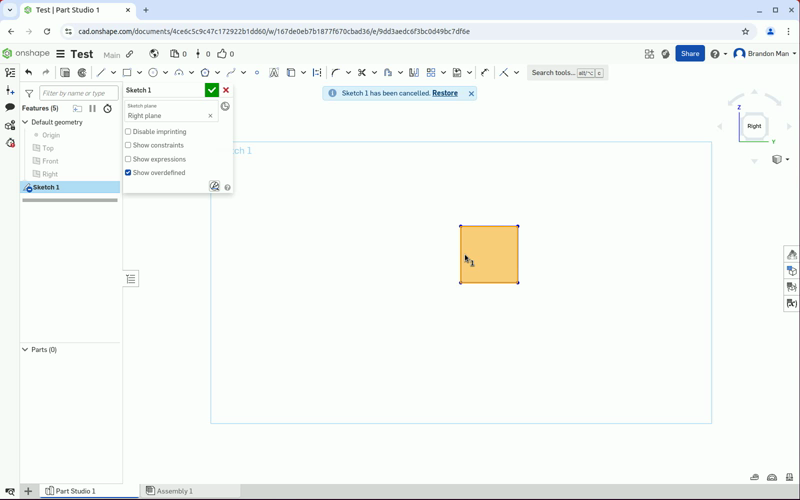
mouse_move(73, 352)
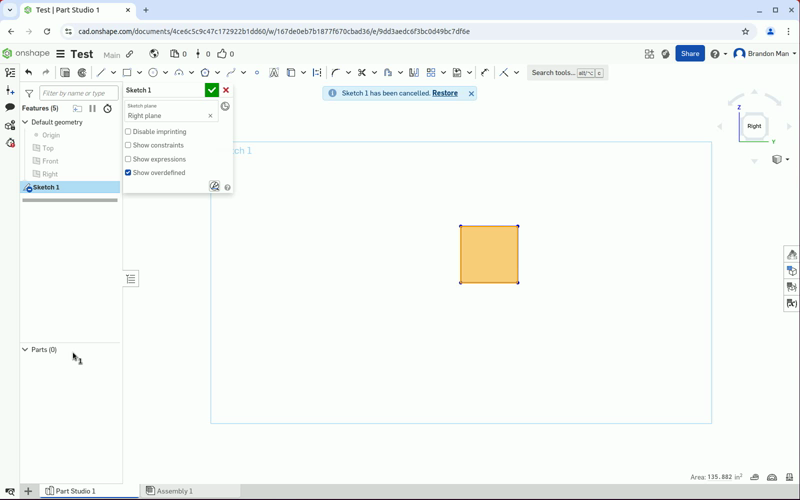
key(shift+y)
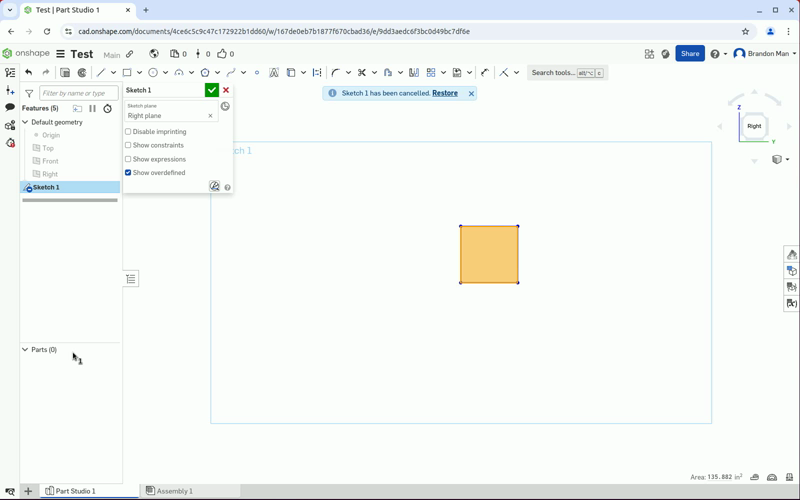
key(shift+e)
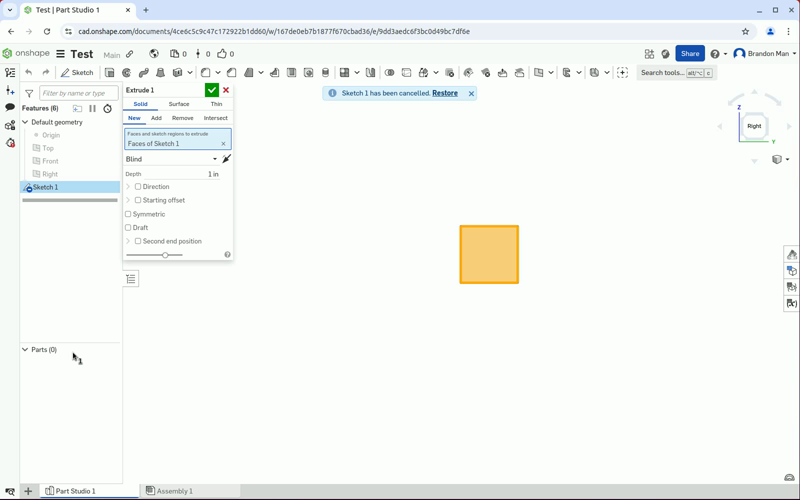
mouse_move(143, 106)
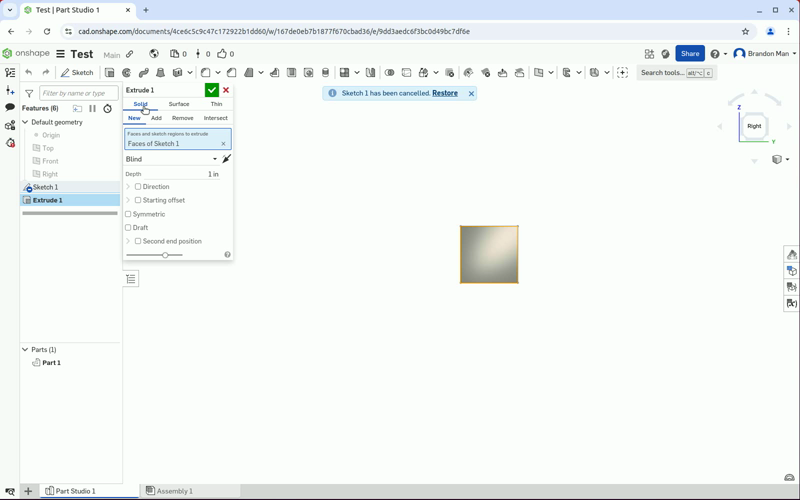
click(143, 106)
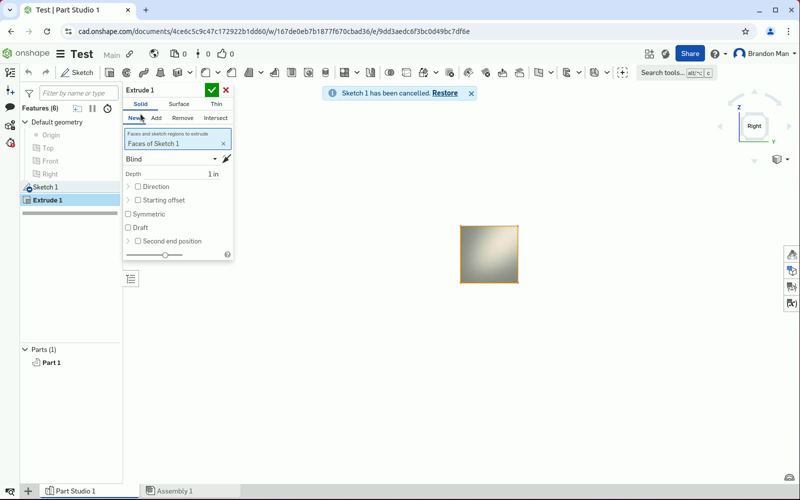
mouse_move(137, 120)
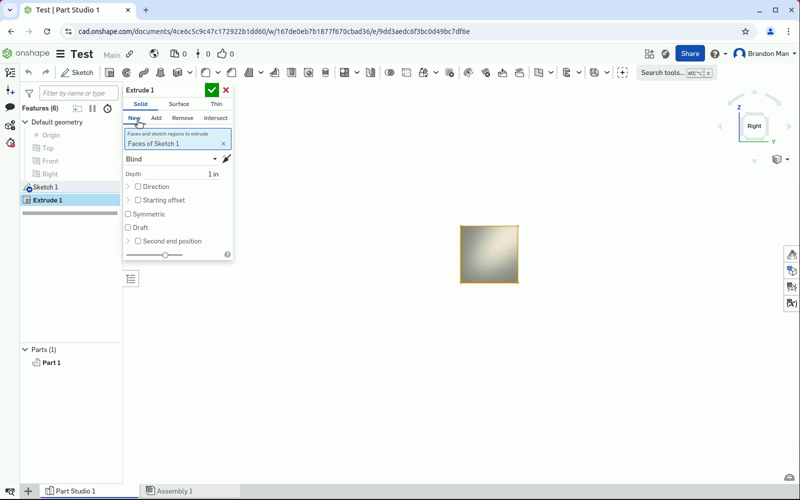
click(137, 120)
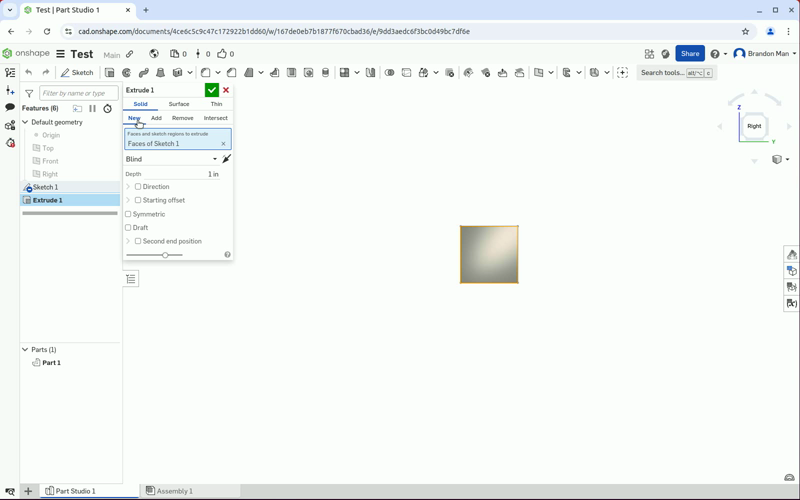
key(tab, 4)
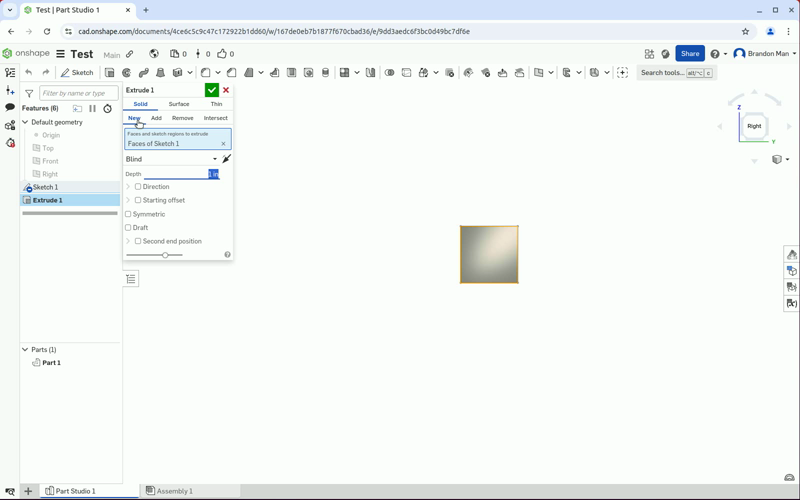
text(-2.889)
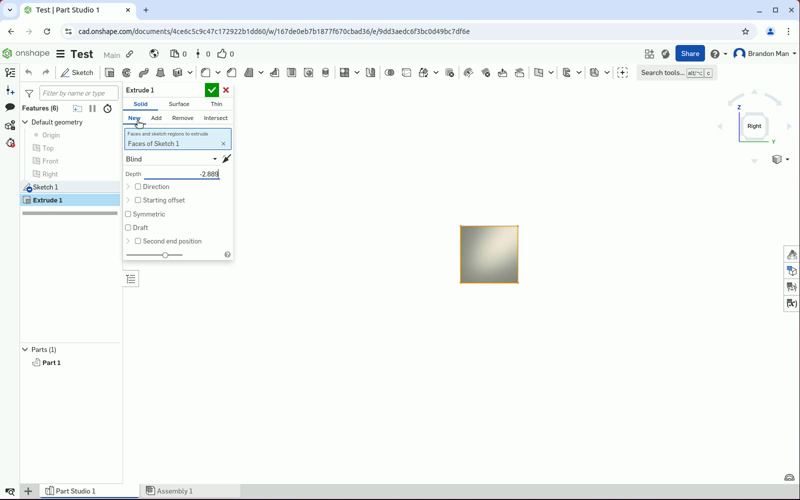
key(enter)
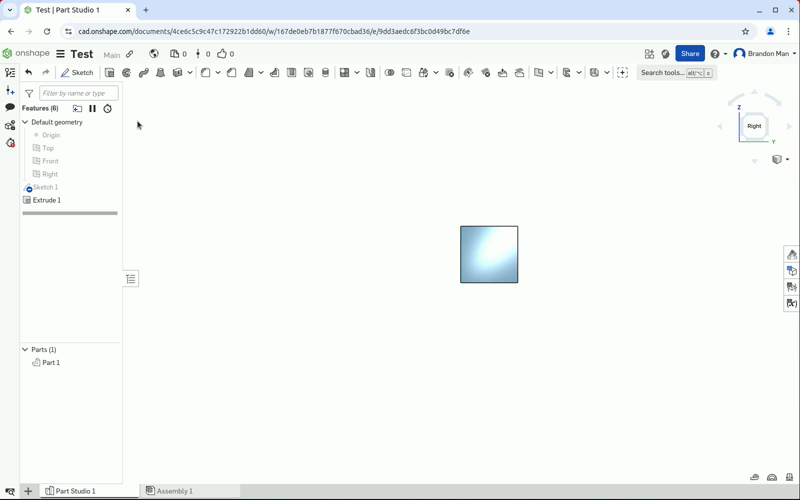
key(shift+h)
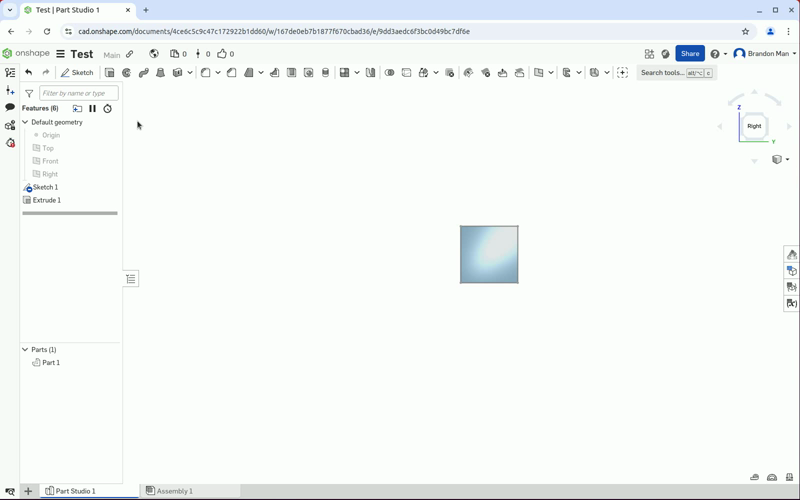
key(shift+h)
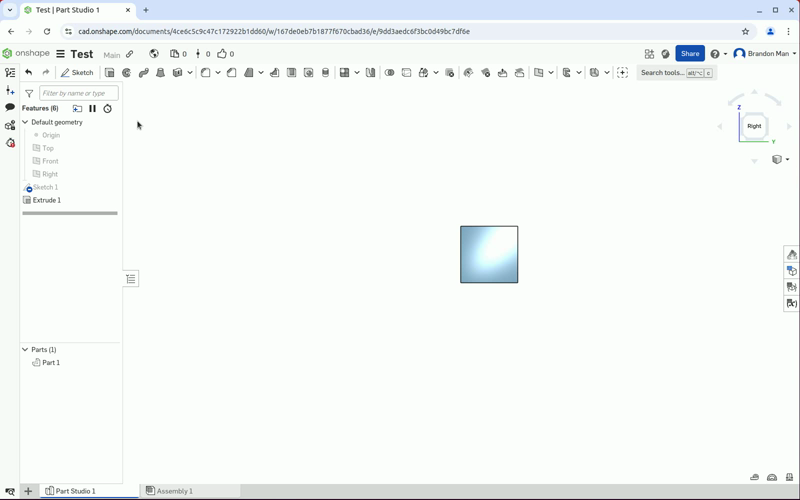
mouse_move(73, 189)
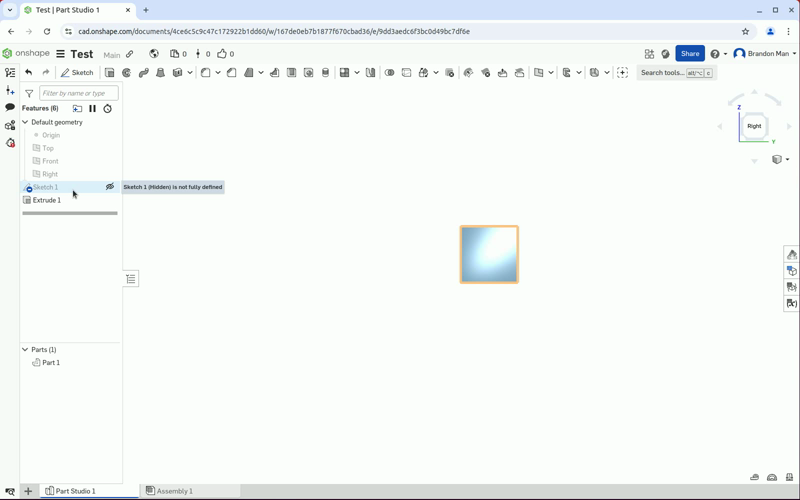
click(73, 189)
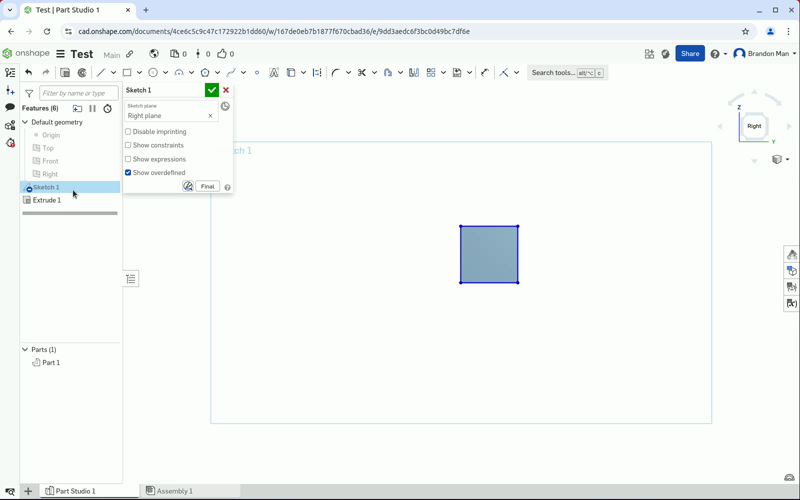
mouse_move(229, 92)
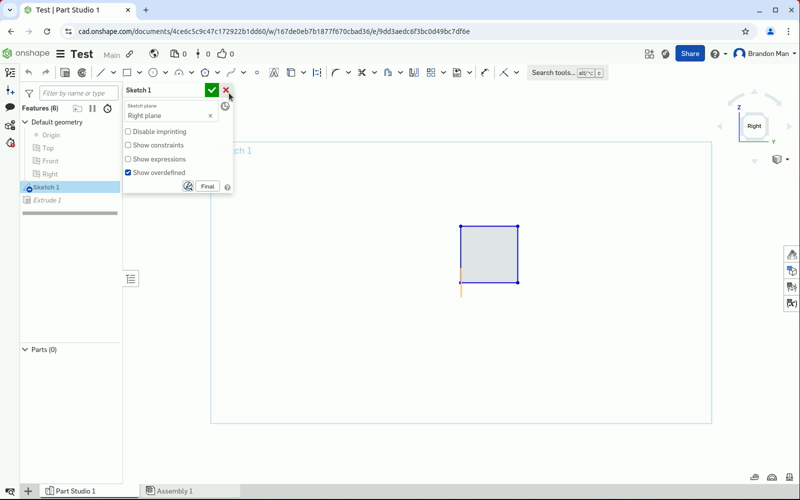
click(229, 92)
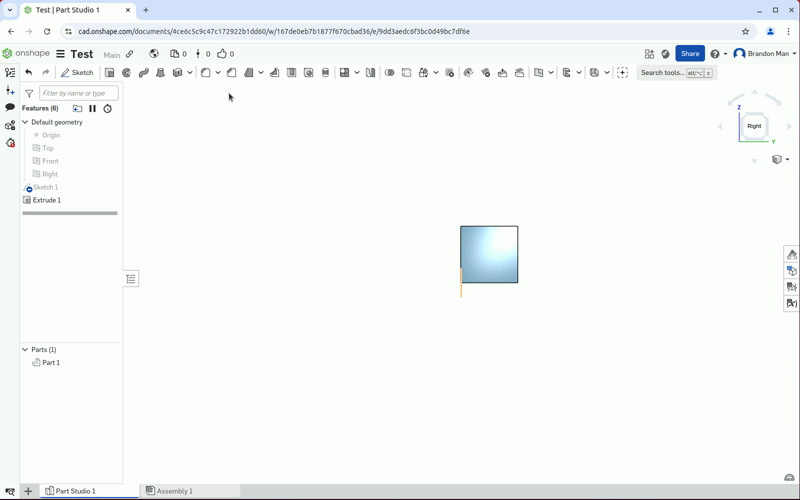
mouse_move(541, 75)
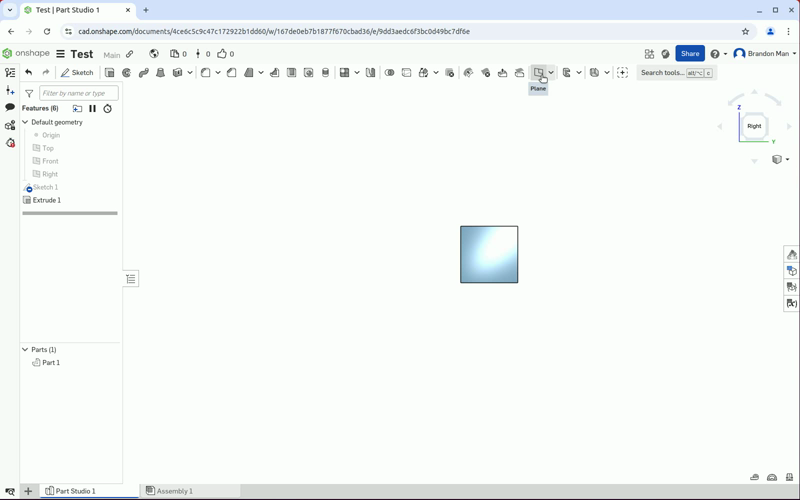
click(541, 75)
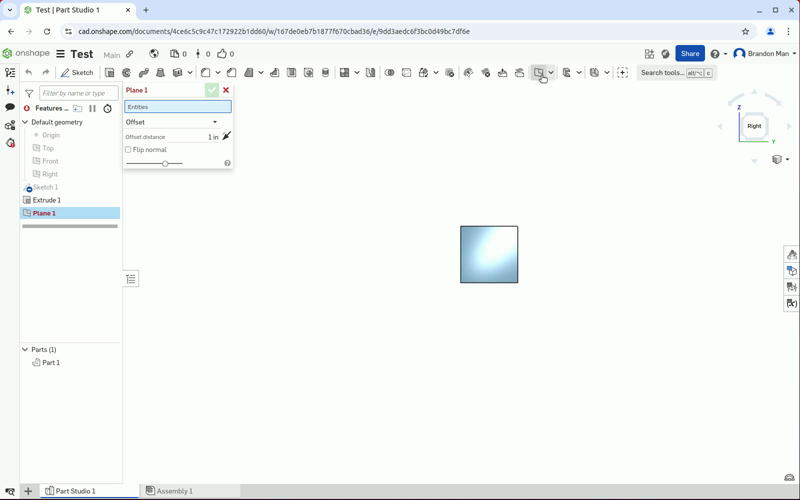
mouse_move(73, 176)
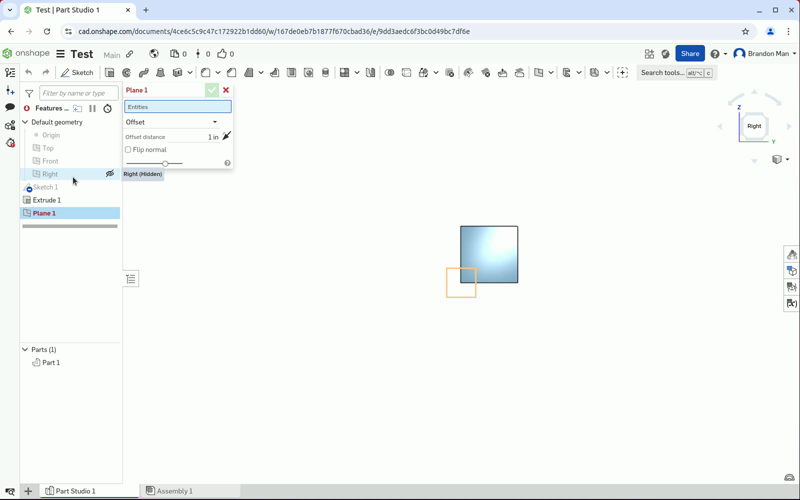
click(73, 176)
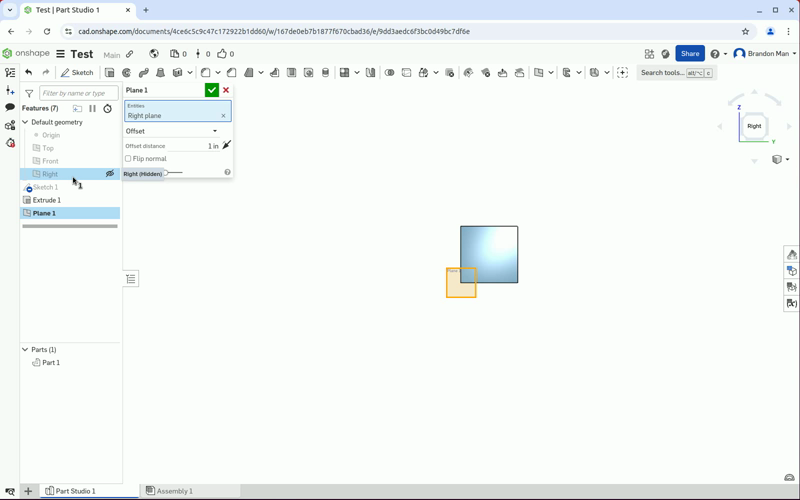
key(tab, 2)
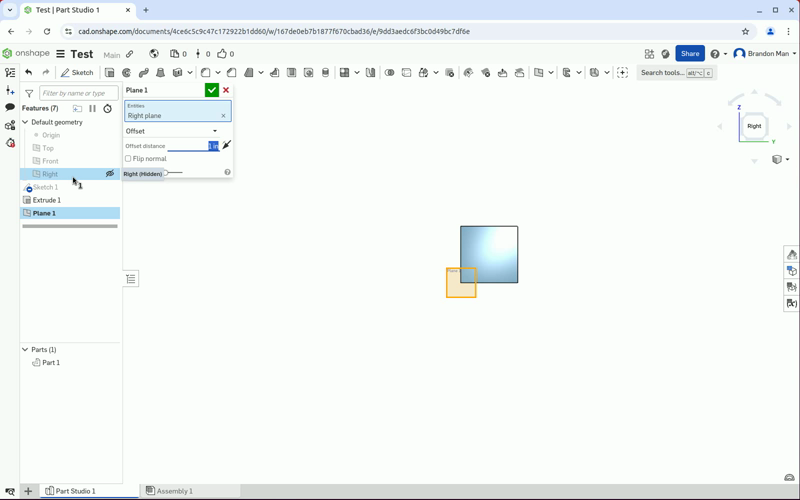
text(2.896)
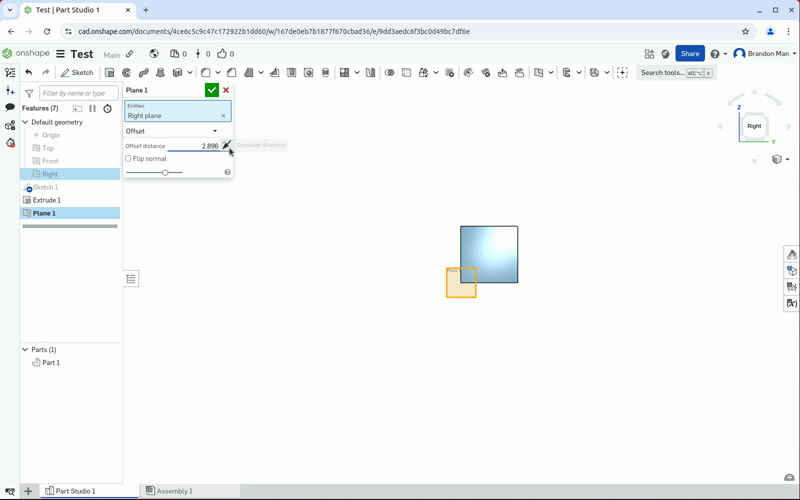
mouse_move(229, 147)
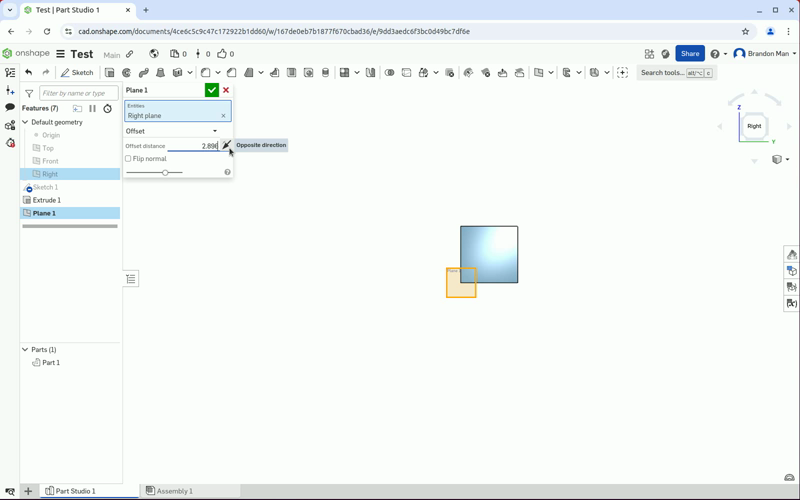
click(229, 147)
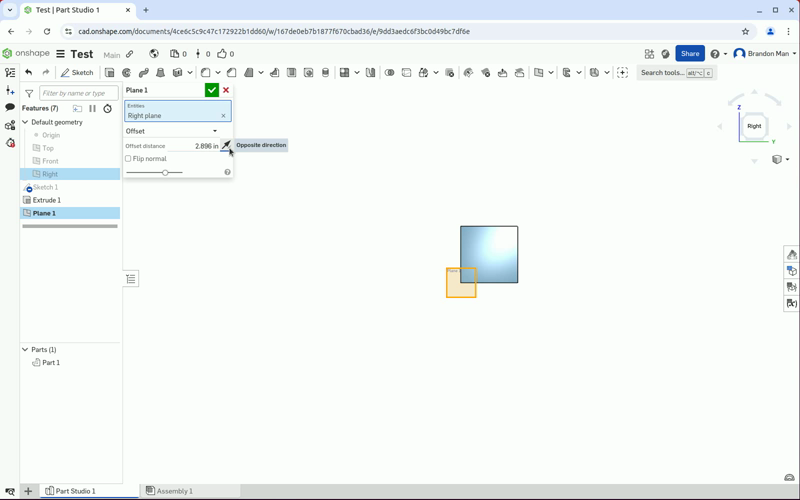
key(enter, 2)
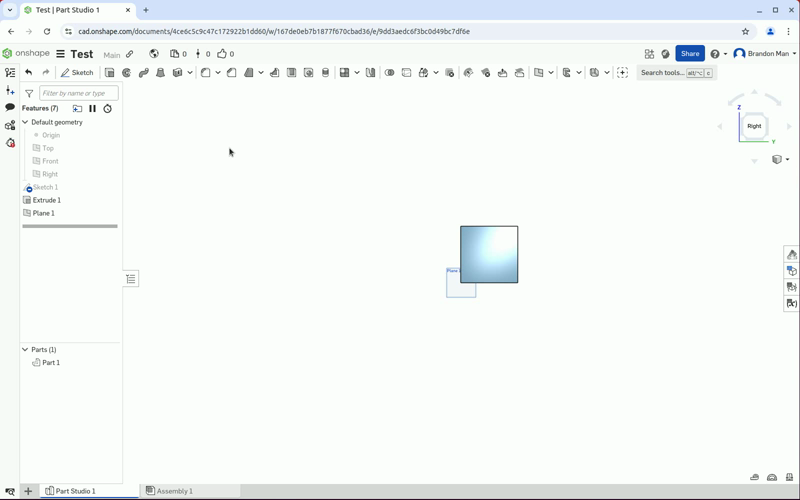
key(shift+s)
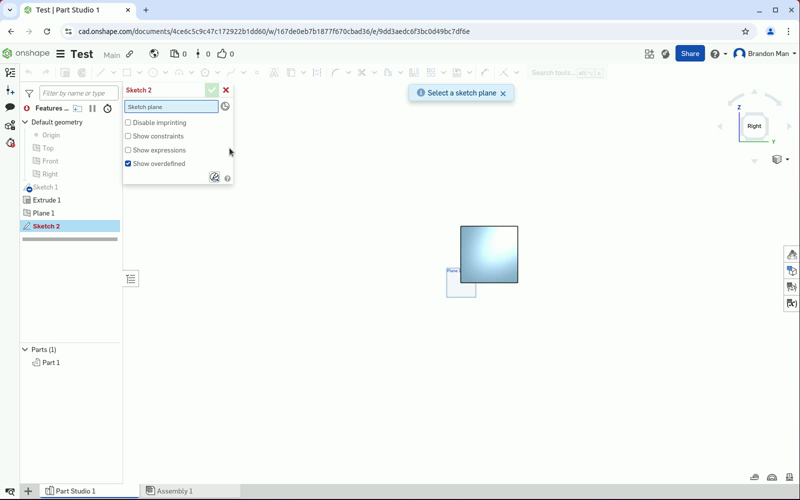
mouse_move(73, 215)
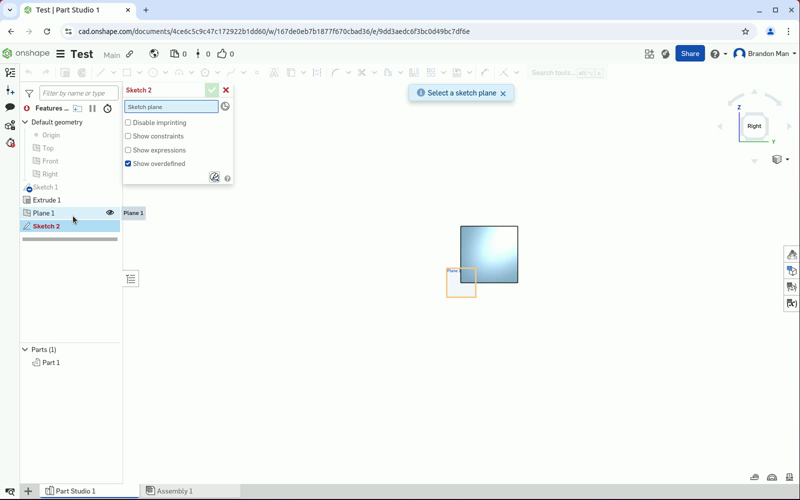
click(73, 215)
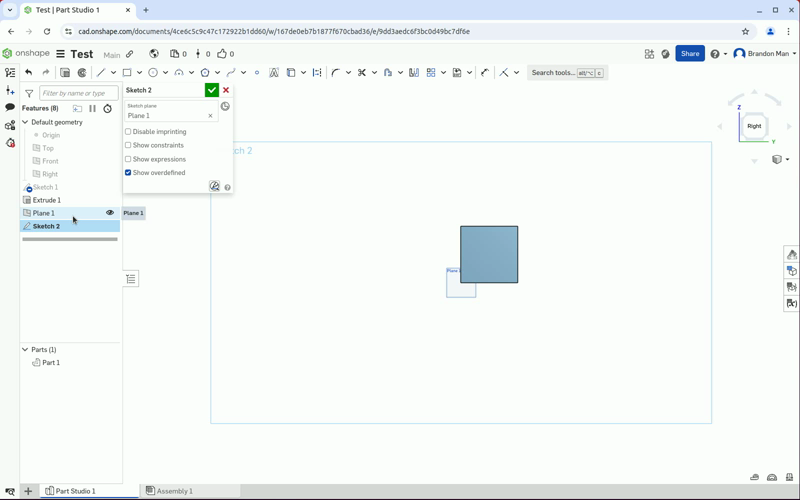
mouse_move(73, 352)
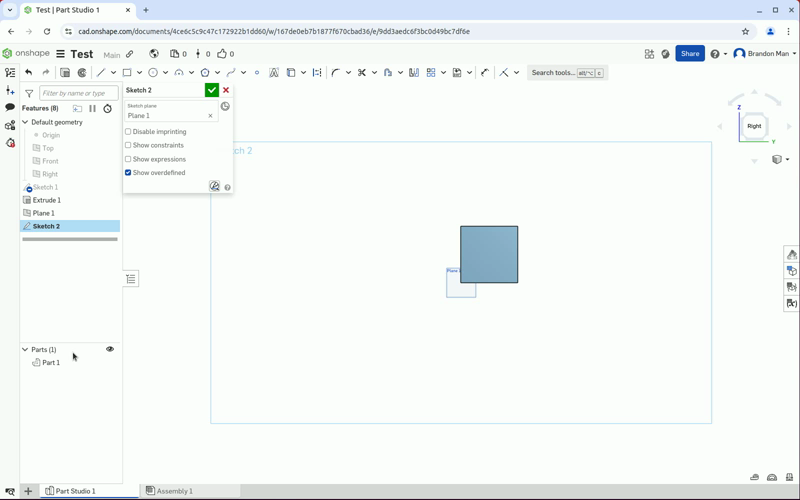
key(y)
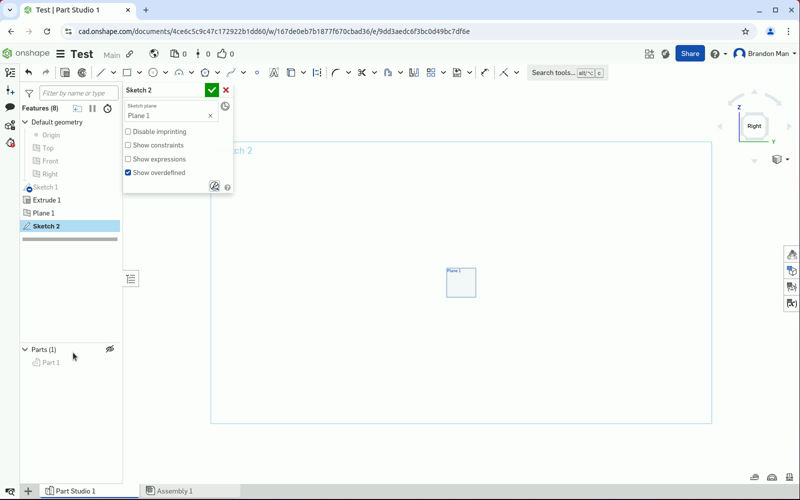
key(l)
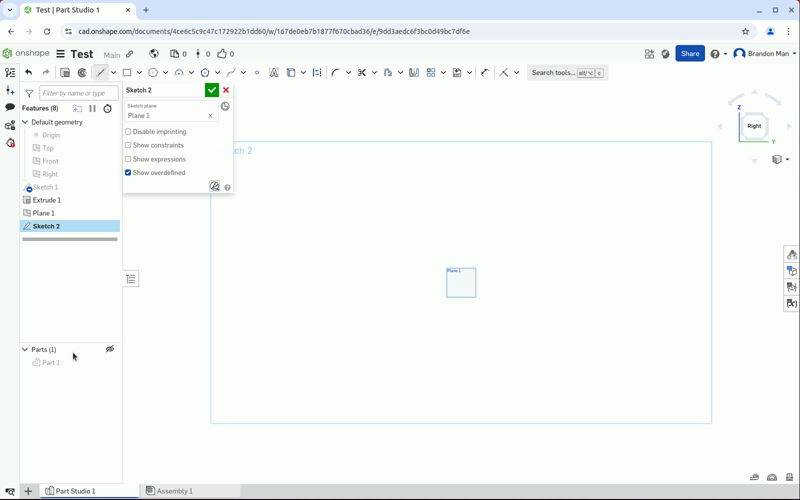
key_down(shift)
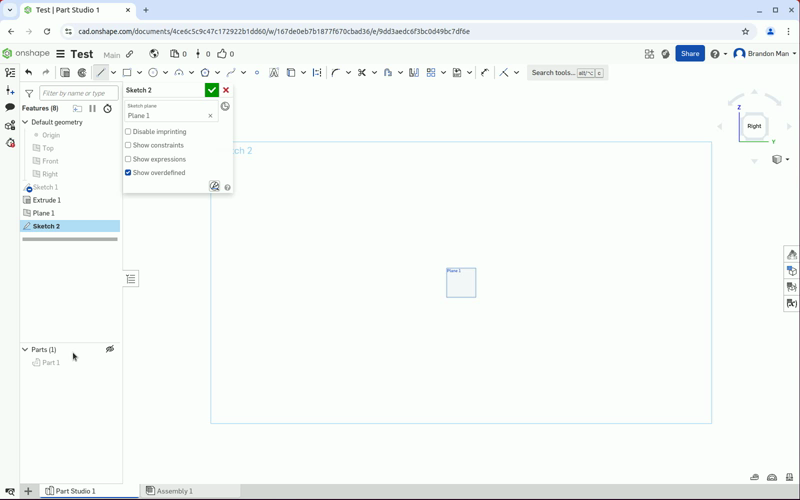
mouse_move(446, 282)
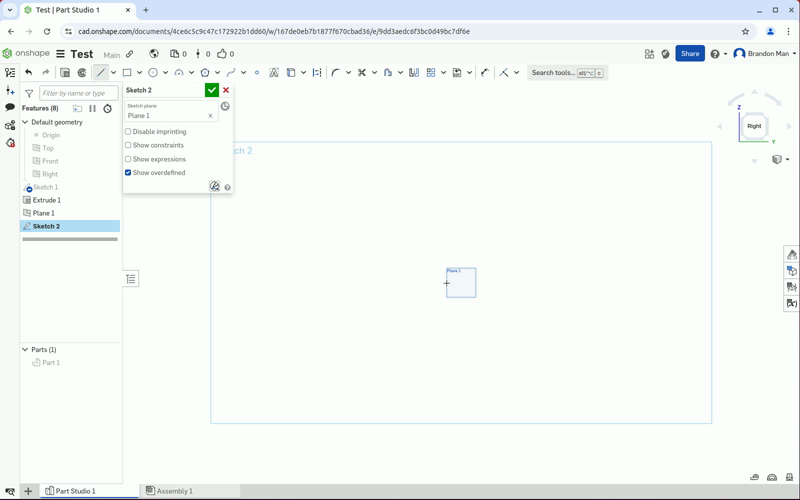
click(446, 282)
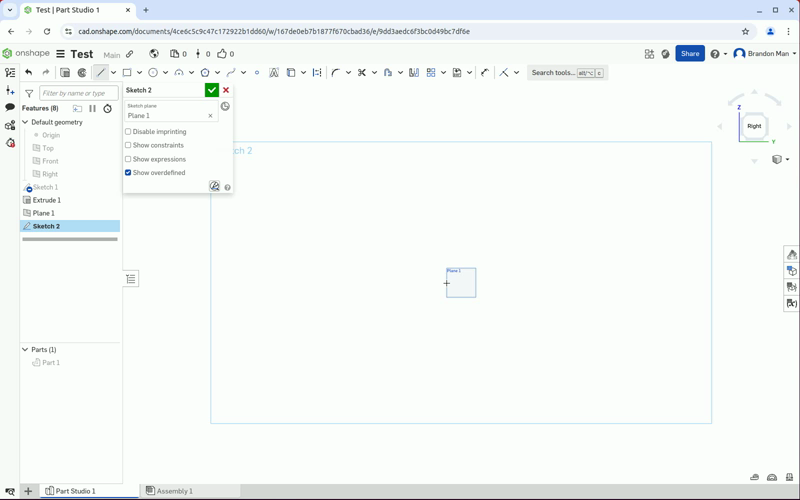
key_up(shift)
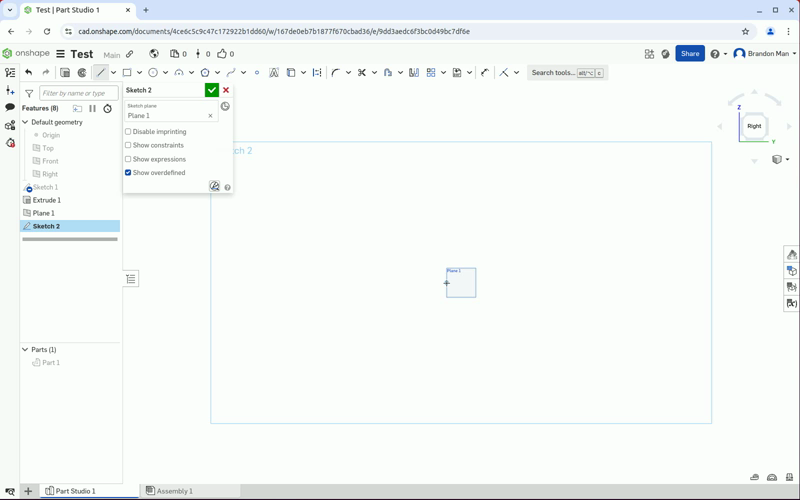
key_down(shift)
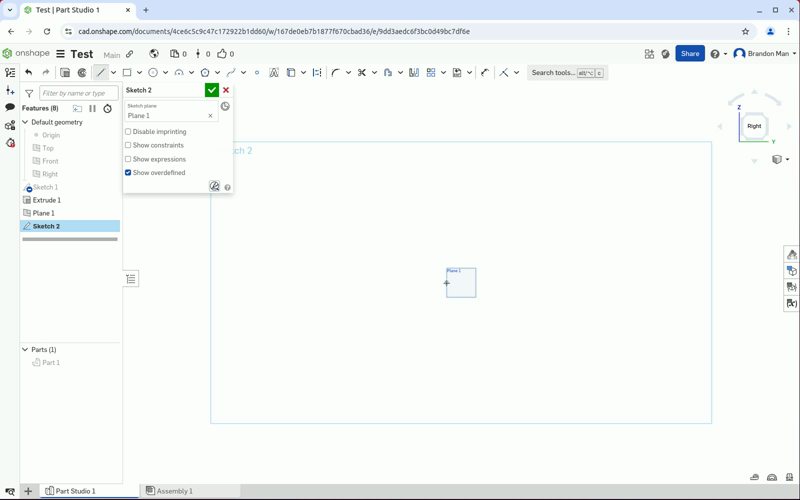
mouse_move(476, 282)
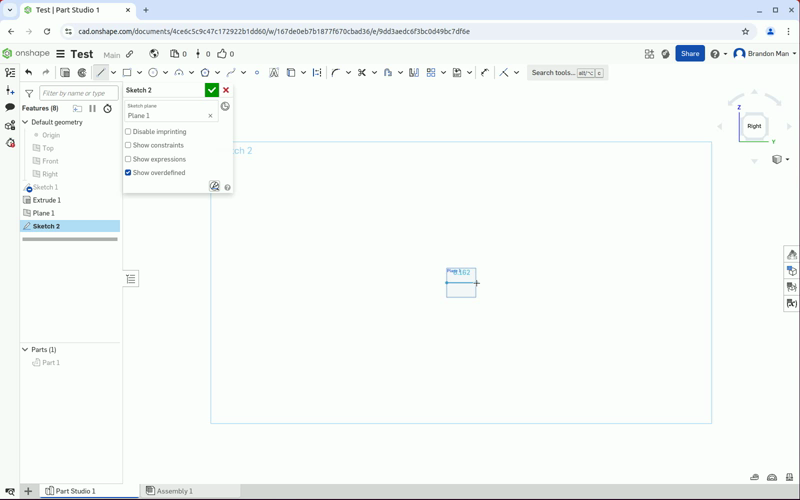
mouse_move(503, 282)
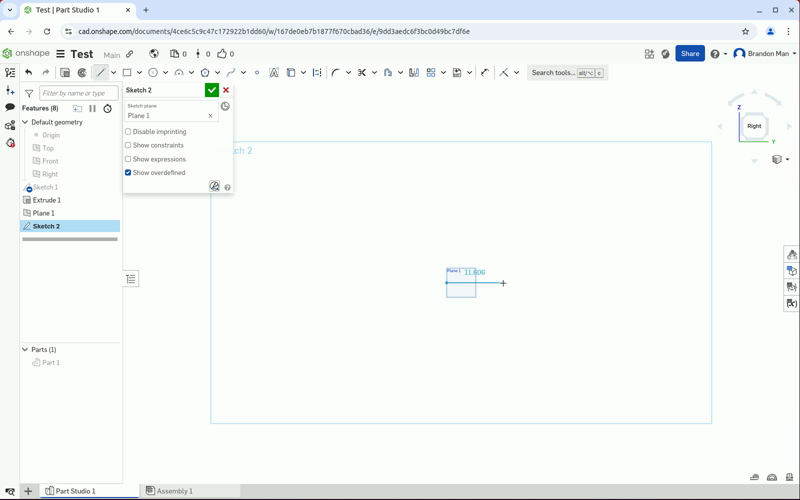
click(503, 282)
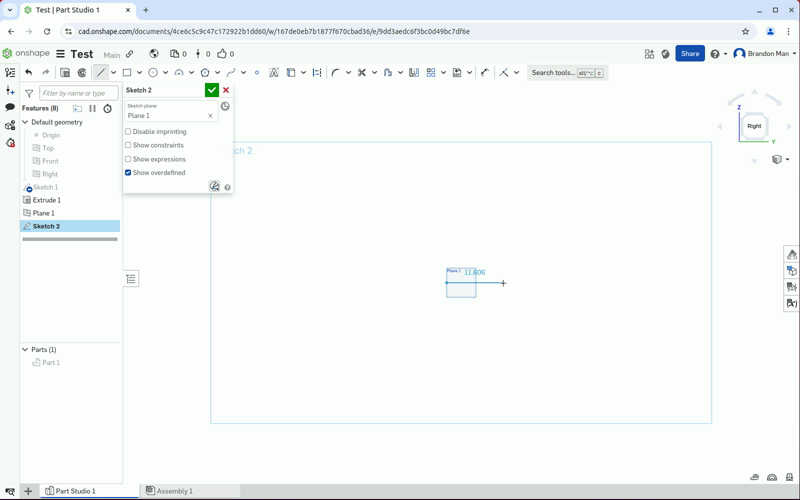
key_up(shift)
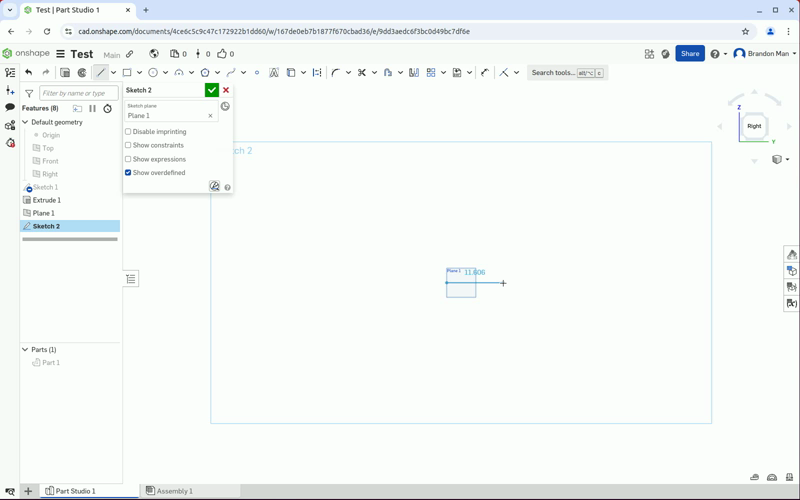
key_down(shift)
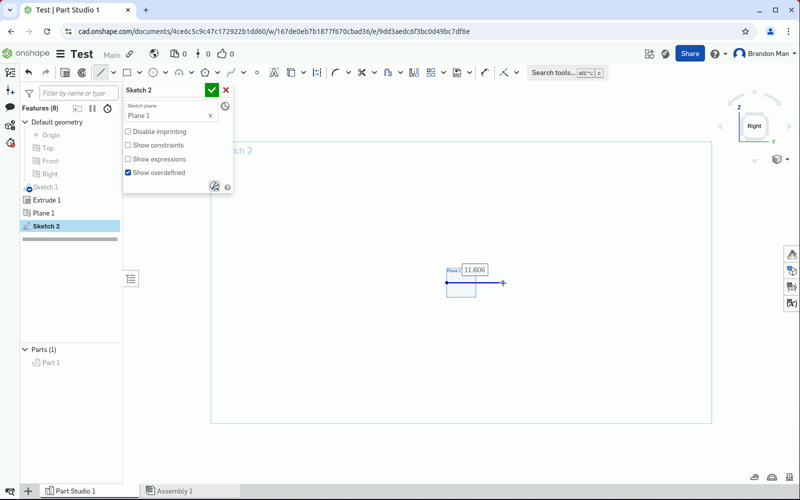
mouse_move(533, 282)
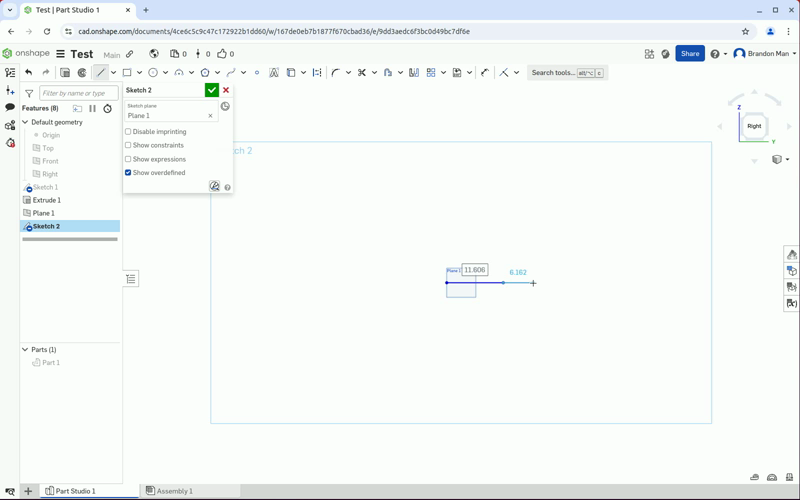
mouse_move(503, 268)
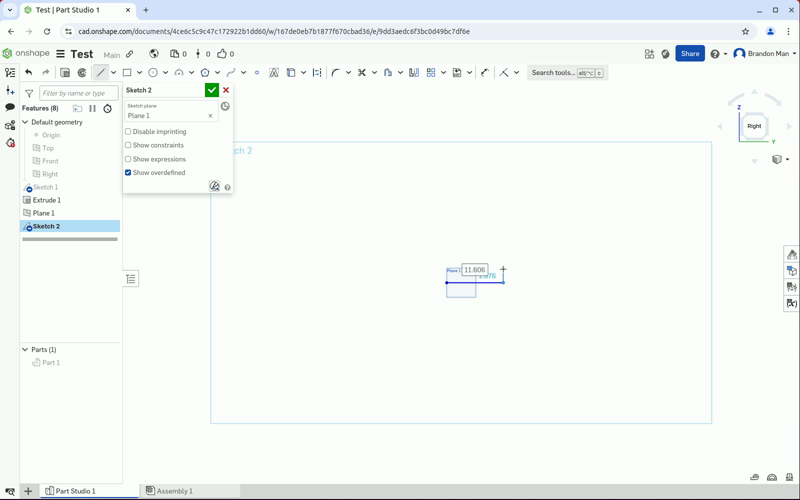
click(503, 268)
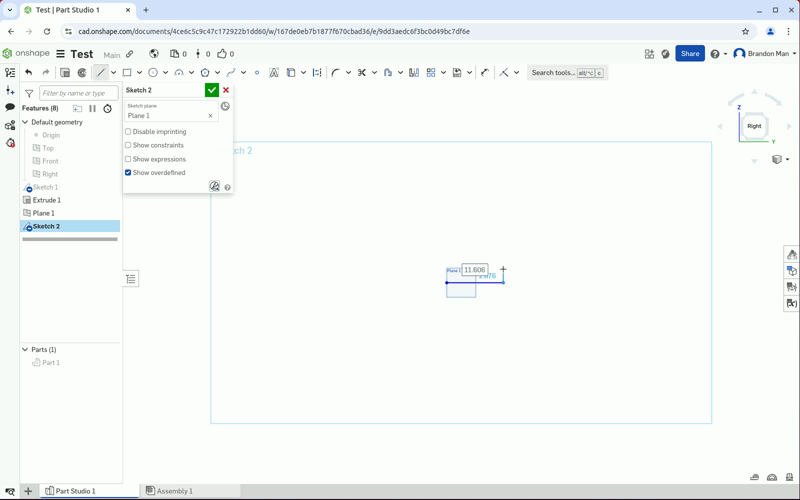
key_up(shift)
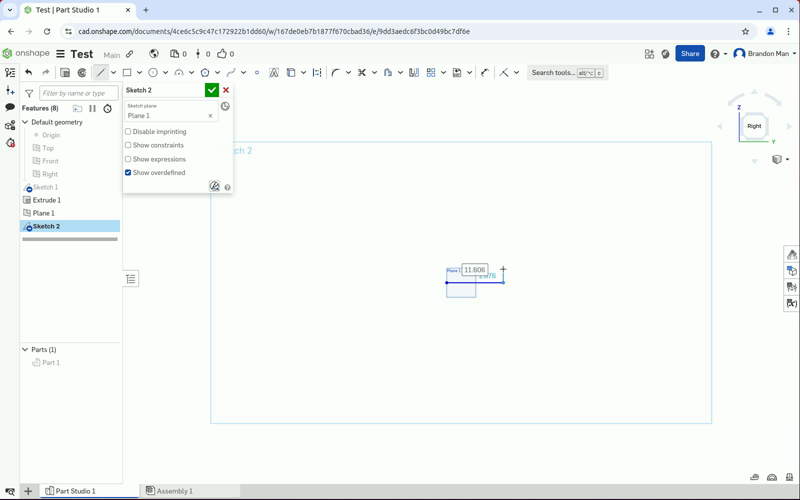
key_down(shift)
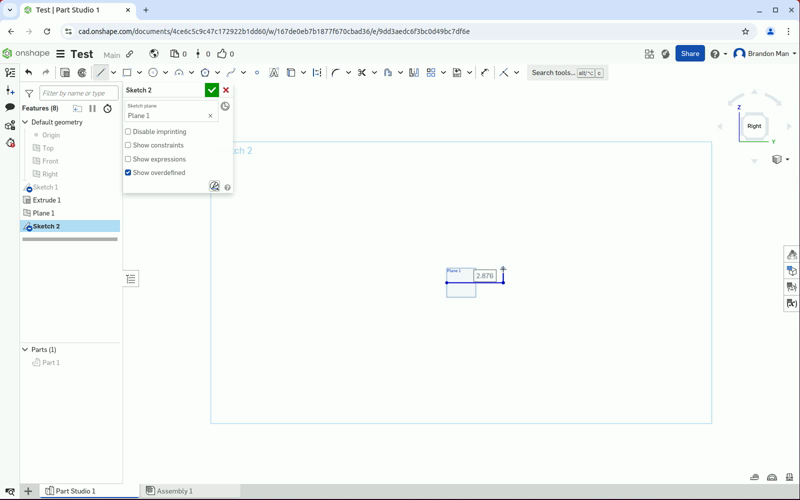
mouse_move(533, 268)
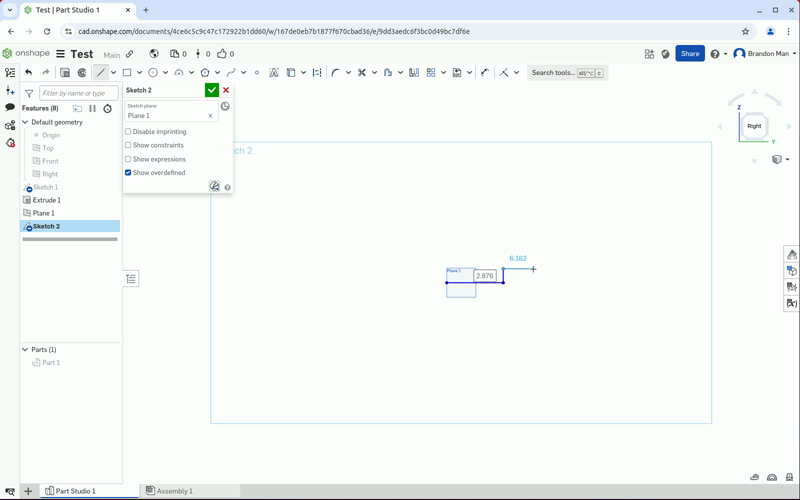
mouse_move(461, 226)
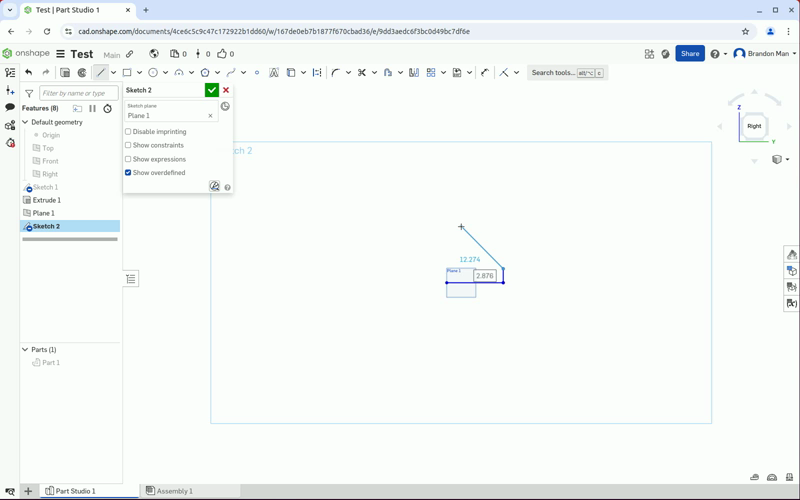
click(461, 226)
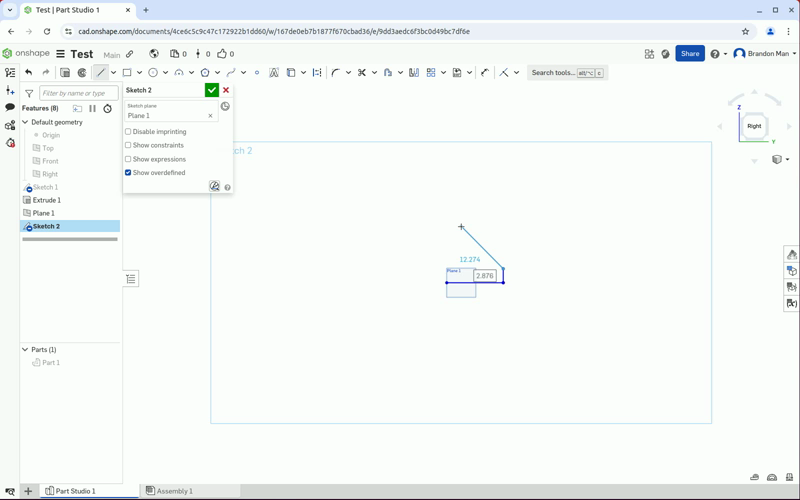
key_up(shift)
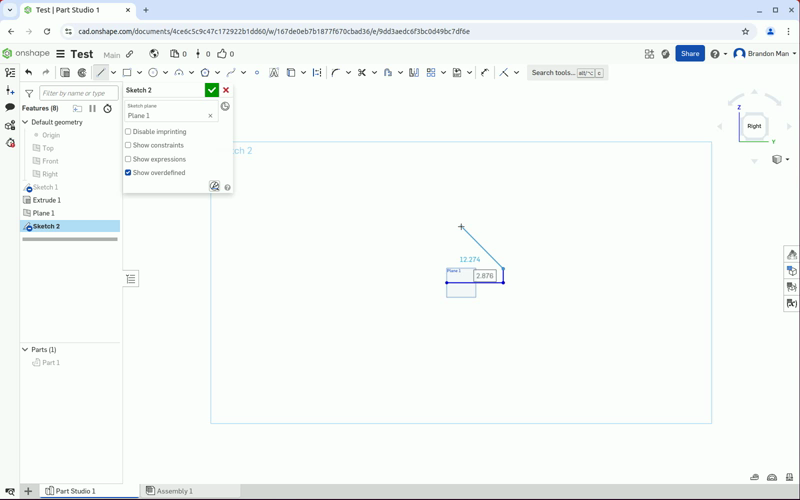
key_down(shift)
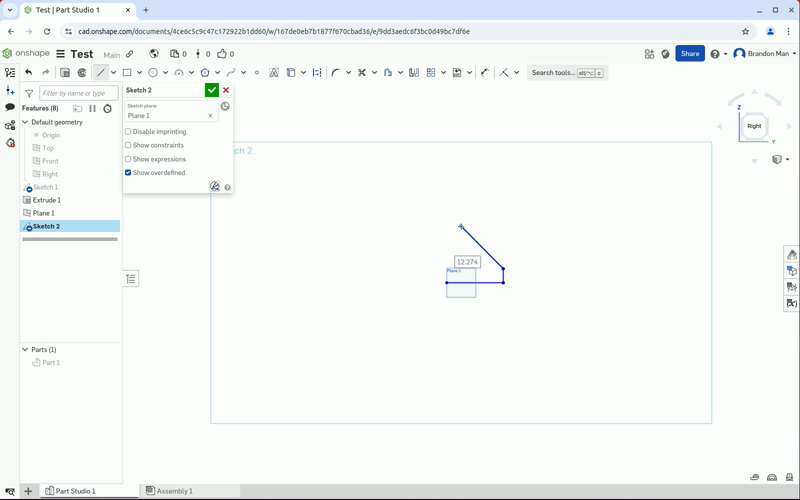
mouse_move(491, 226)
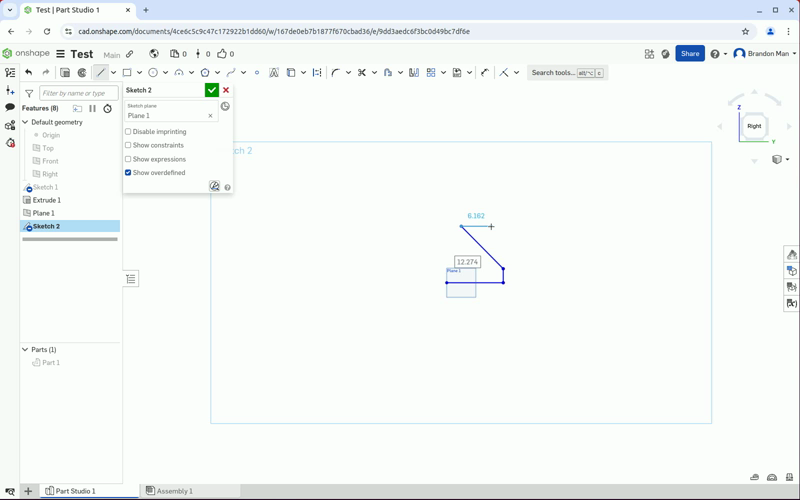
mouse_move(446, 226)
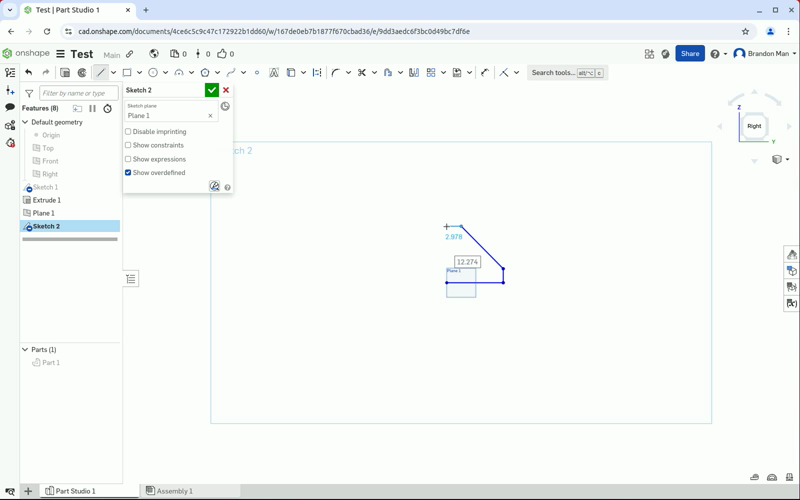
click(446, 226)
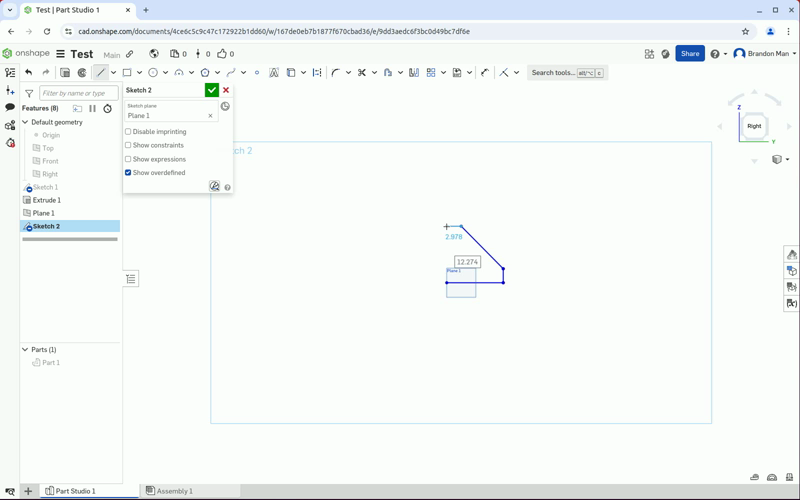
key_up(shift)
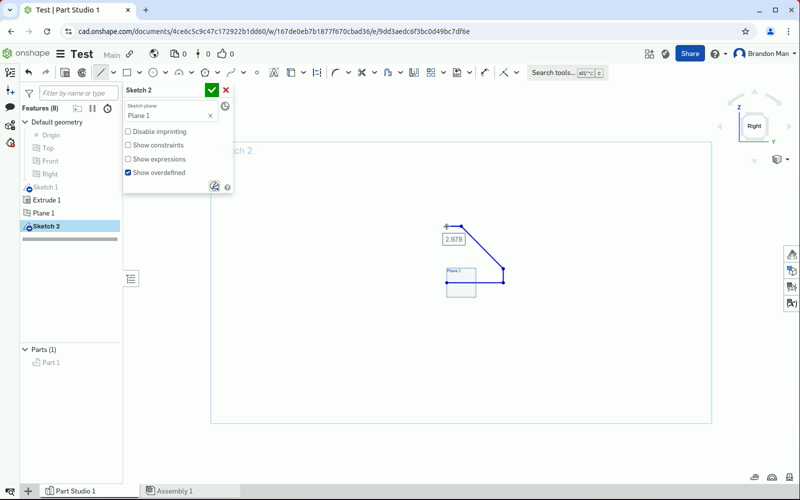
mouse_move(476, 226)
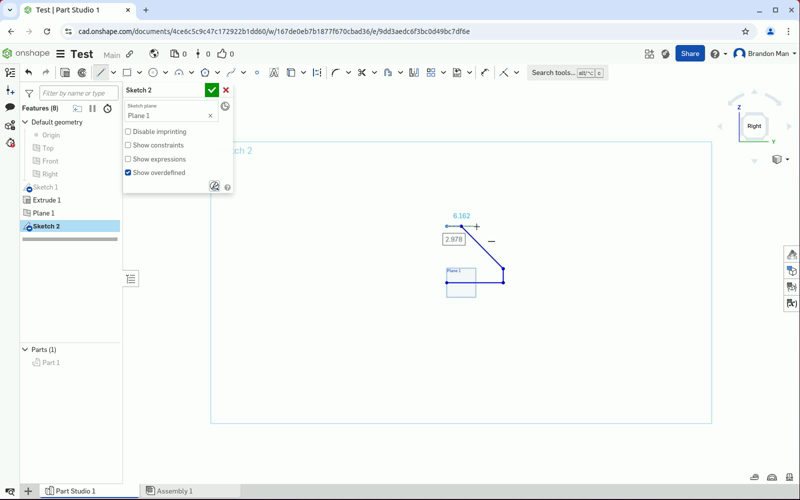
key_down(shift)
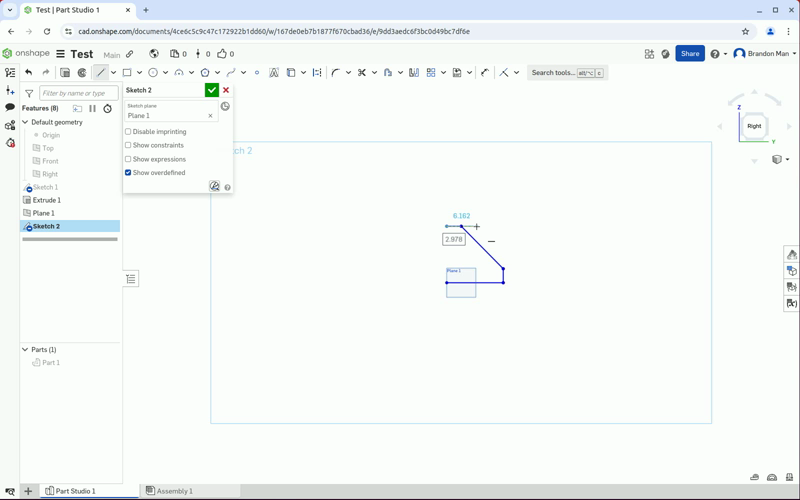
mouse_move(446, 282)
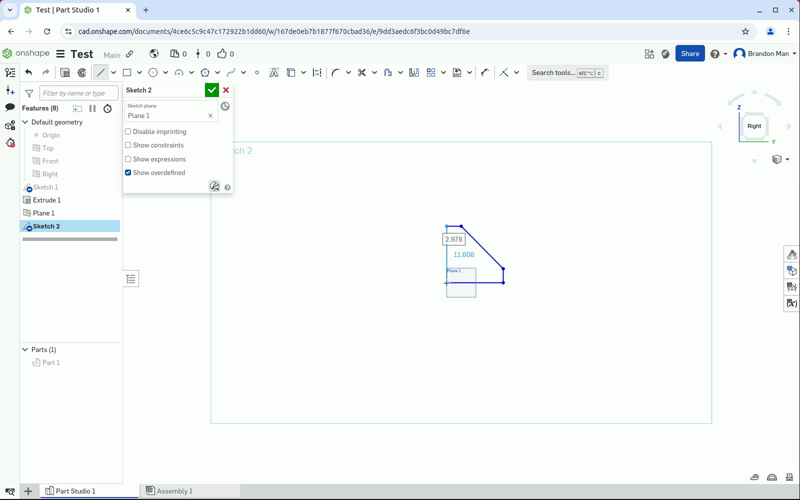
key_up(shift)
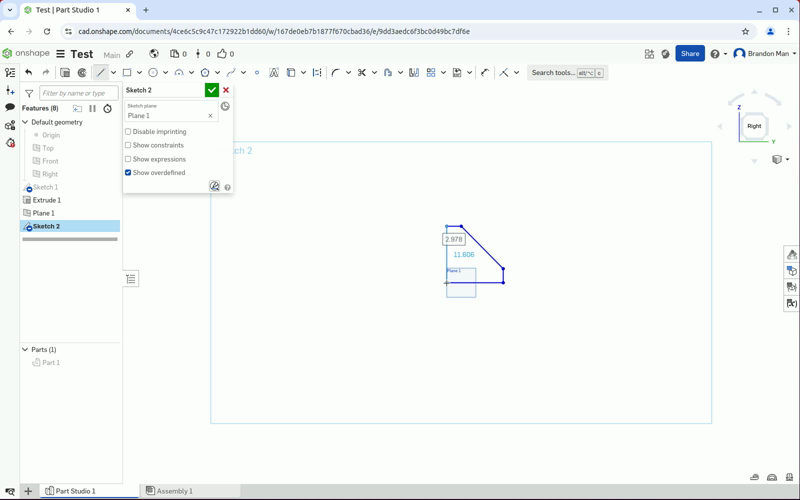
click(446, 282)
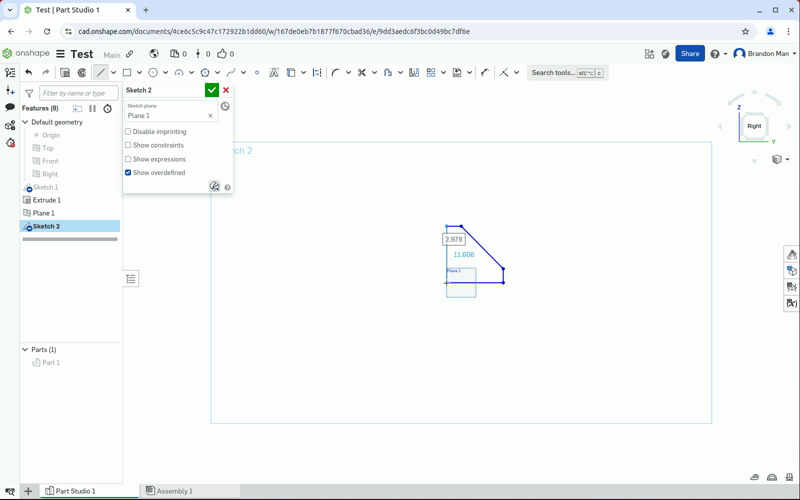
key(esc)
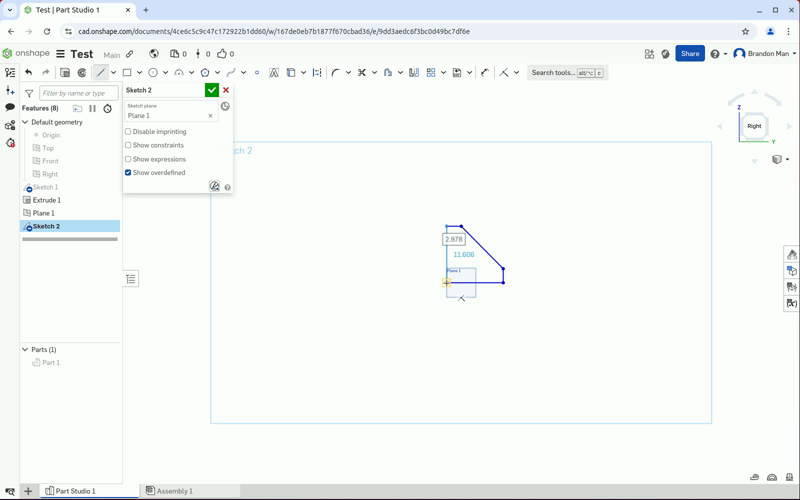
mouse_move(496, 266)
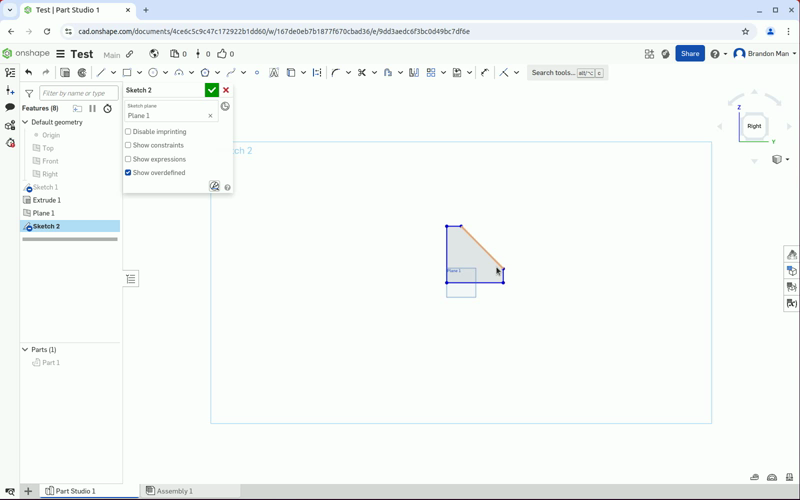
click(496, 266)
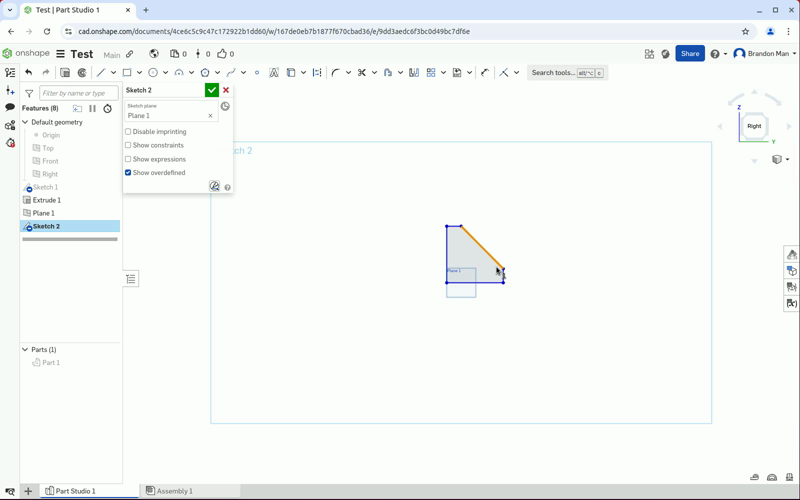
mouse_move(73, 352)
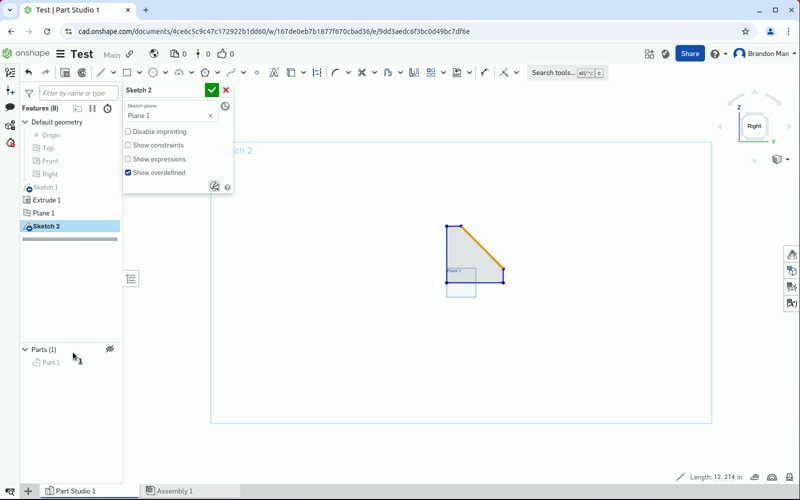
key(shift+y)
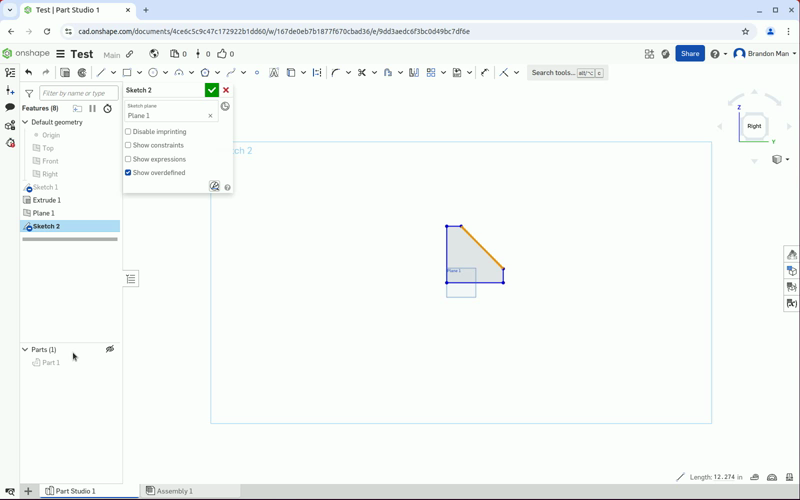
key(shift+e)
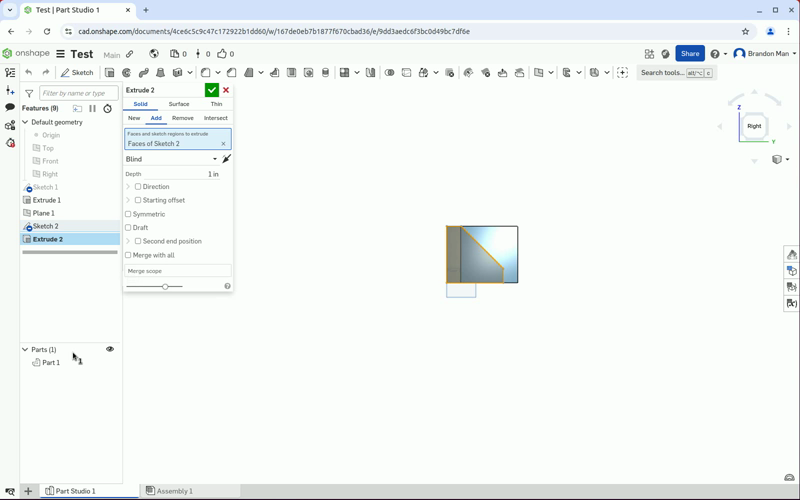
mouse_move(143, 106)
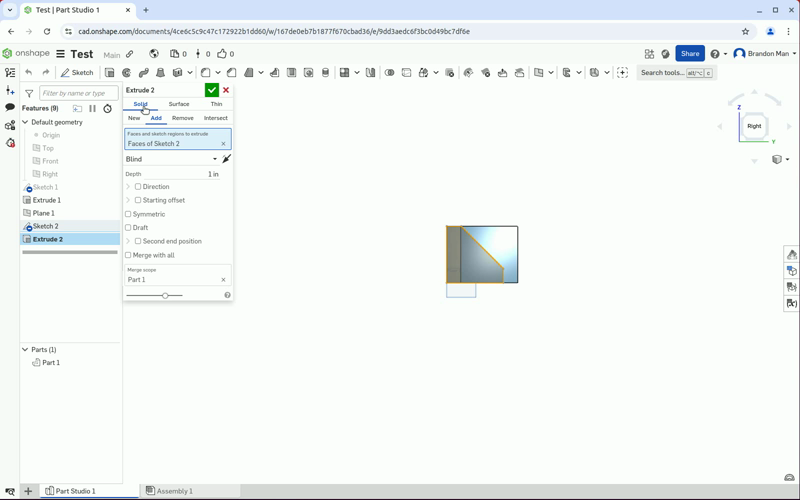
click(143, 106)
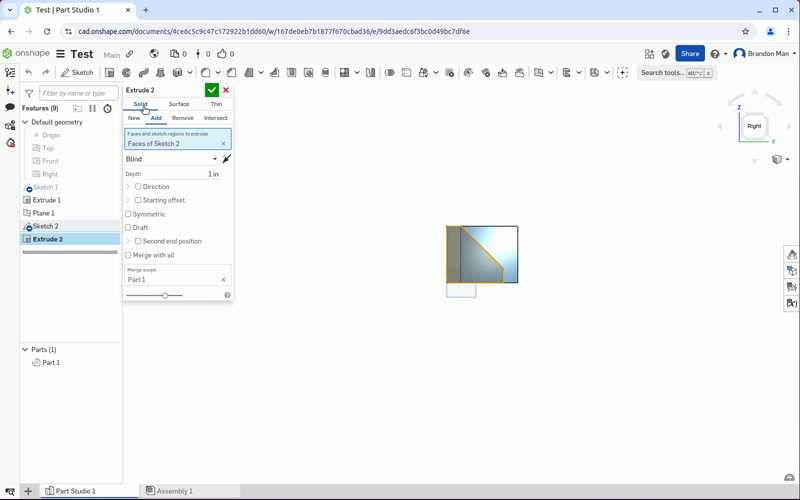
mouse_move(137, 120)
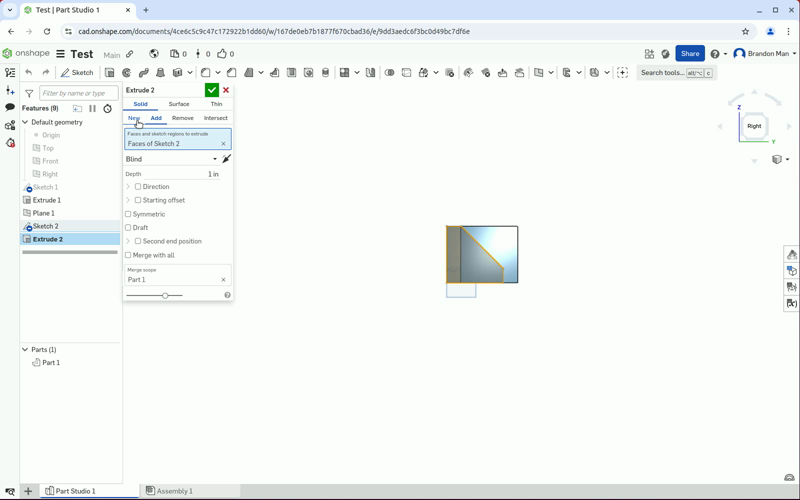
click(137, 120)
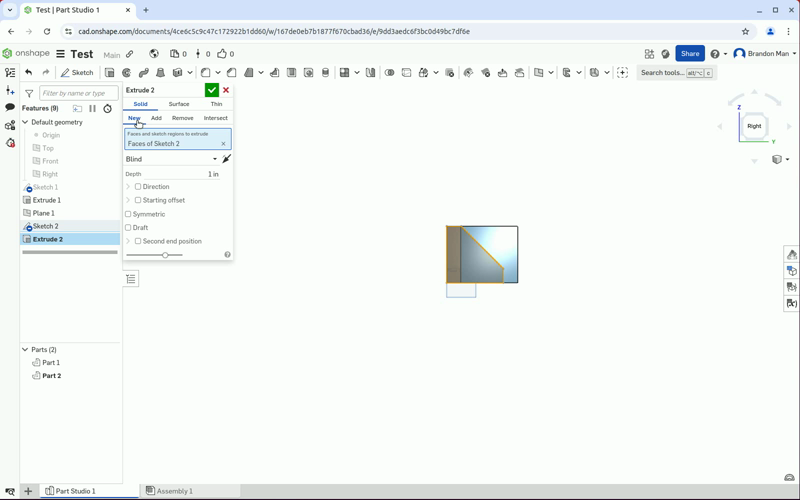
key(tab, 4)
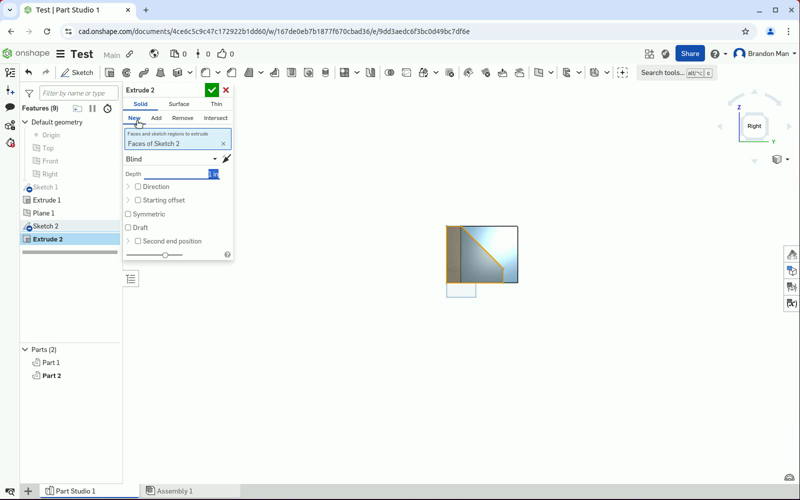
text(17.331)
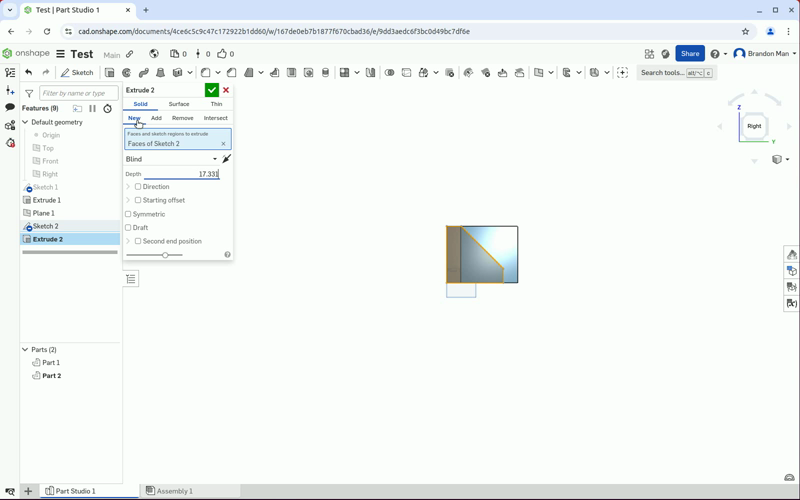
key(enter)
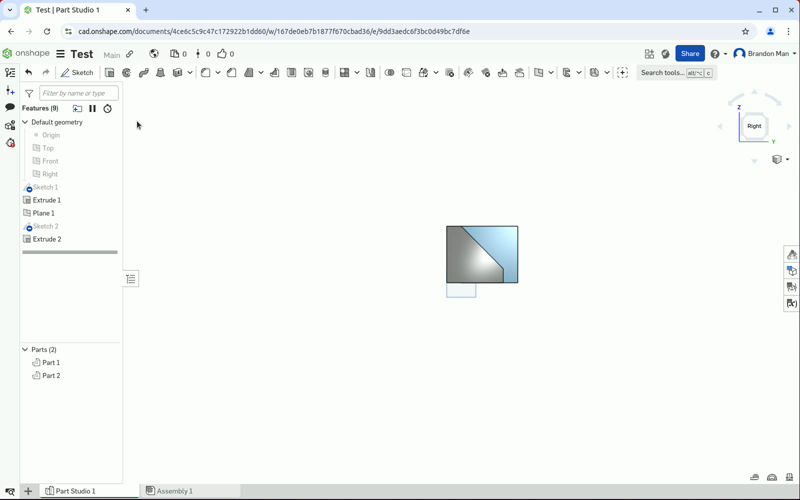
key(shift+h)
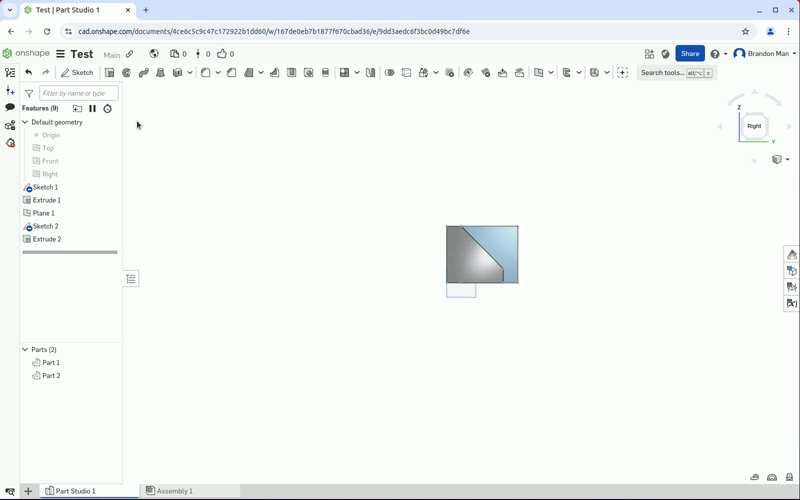
key(shift+h)
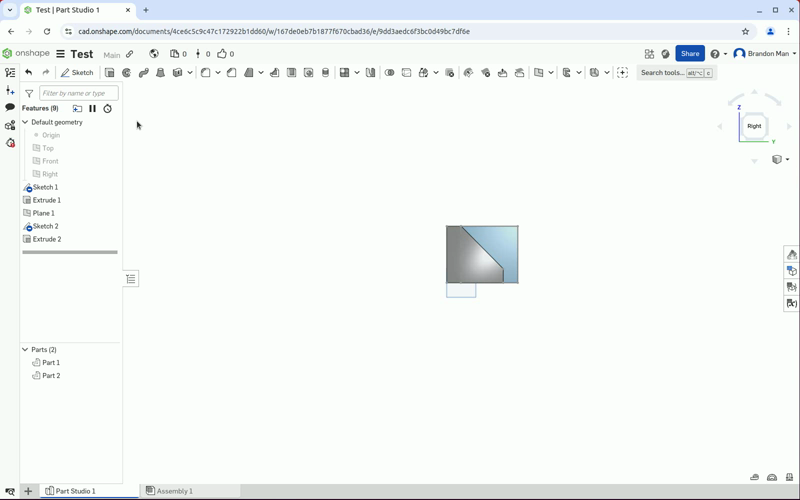
key(shift+7)
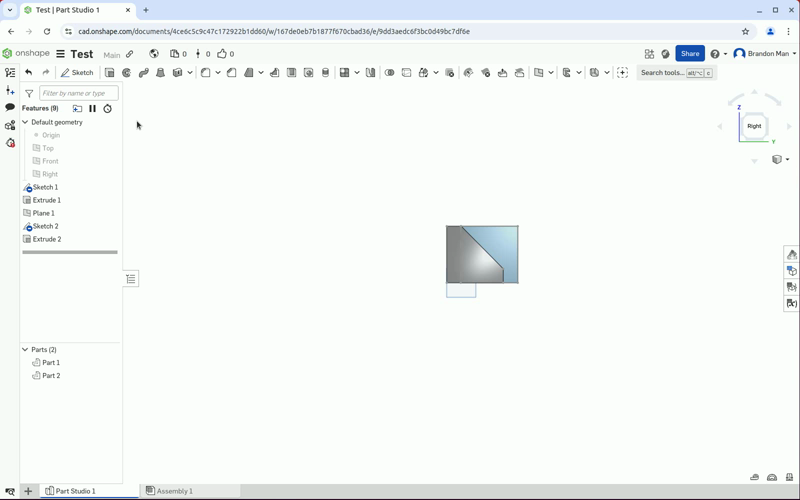
key(right, 2)
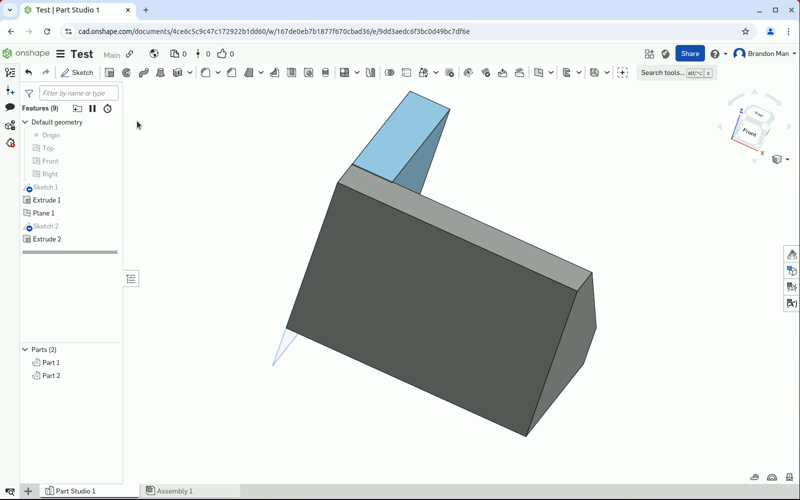
key(down, 2)
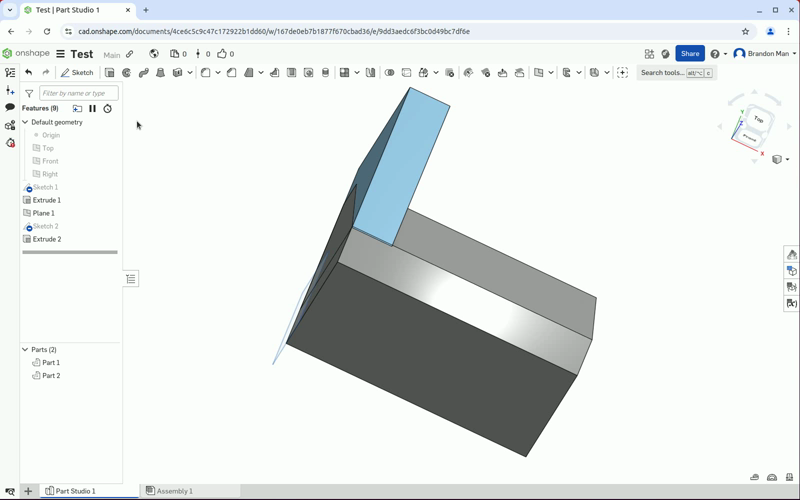
key(up, 2)
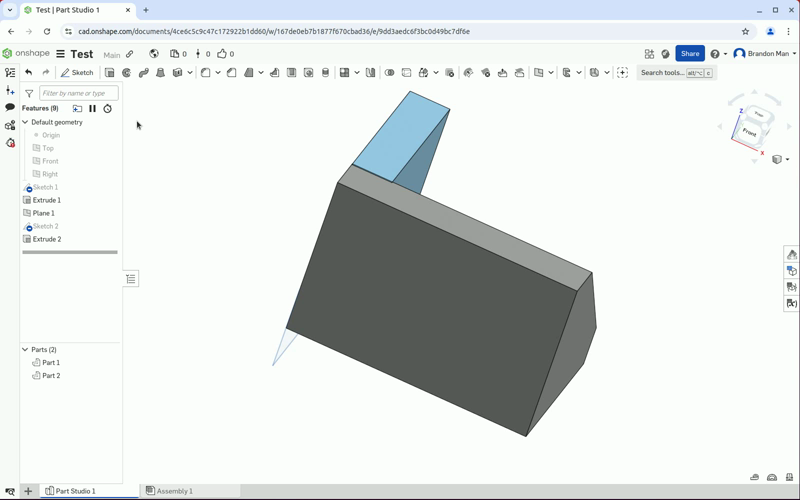
key(left, 2)
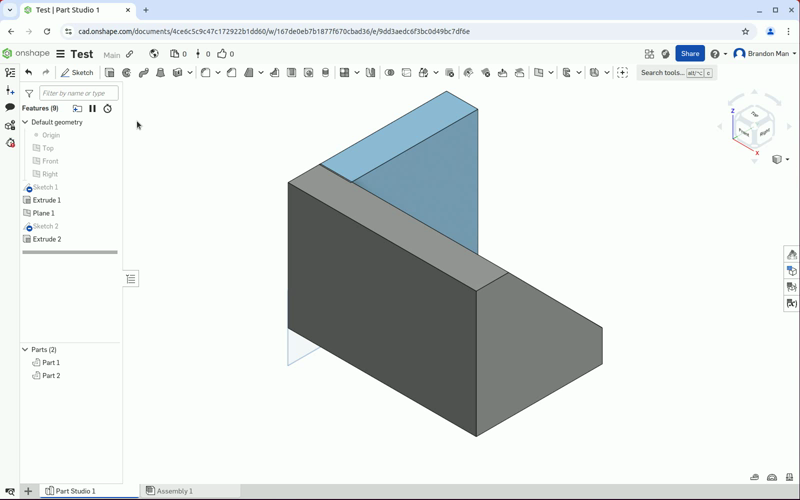
mouse_move(73, 189)
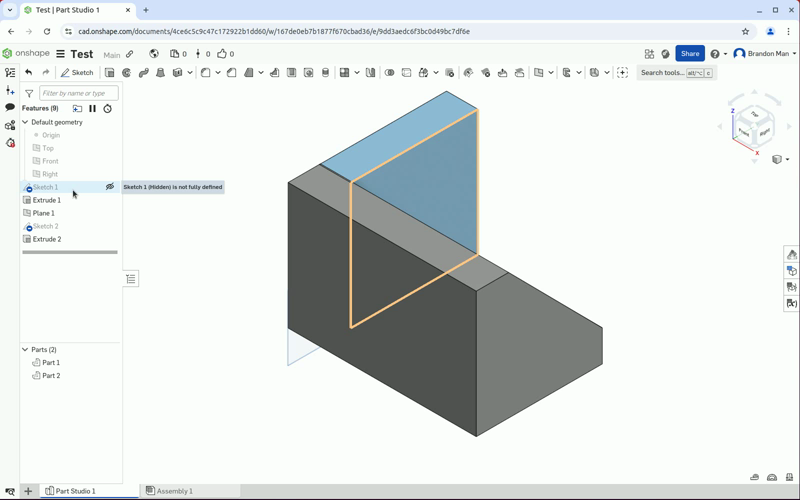
click(73, 189)